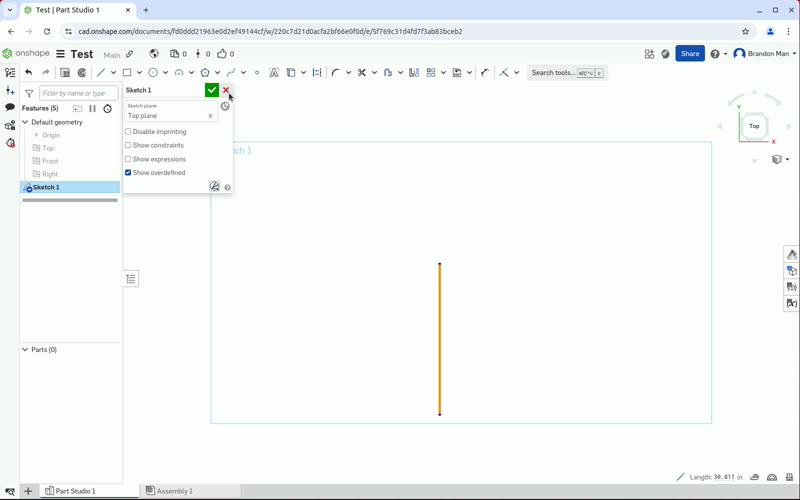
key(shift+h)
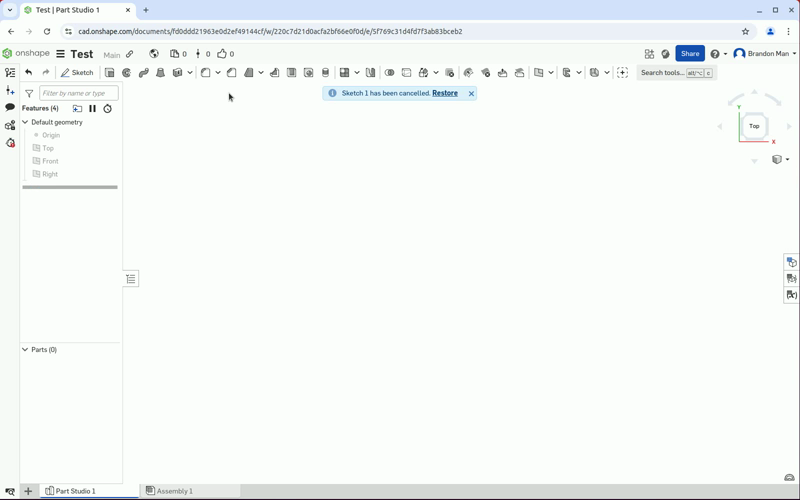
mouse_move(73, 352)
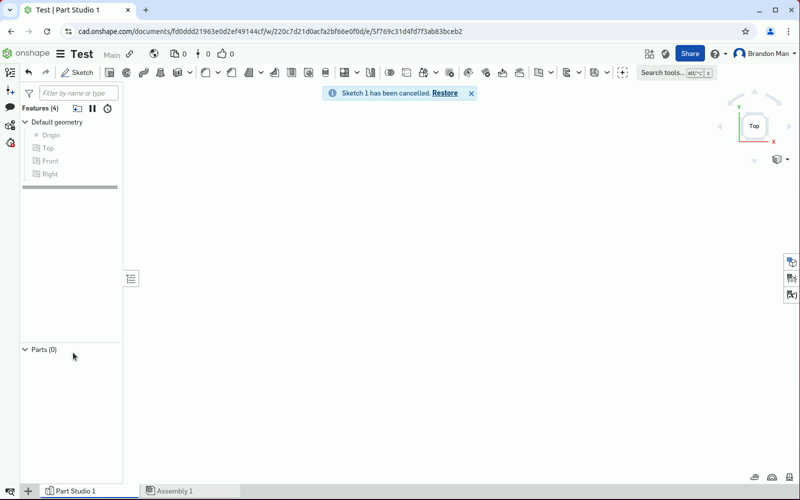
key(y)
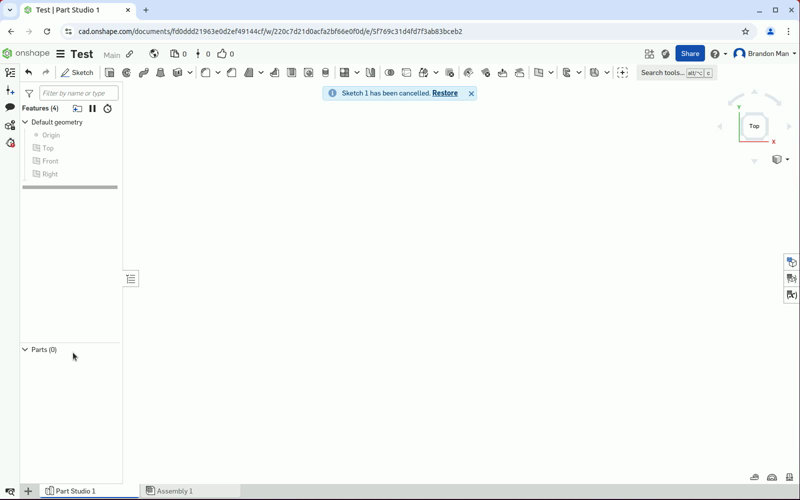
key(shift+p)
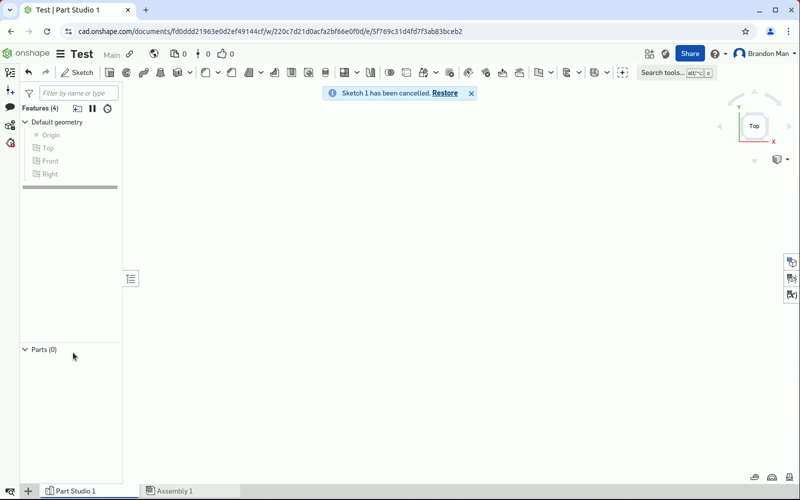
key(space)
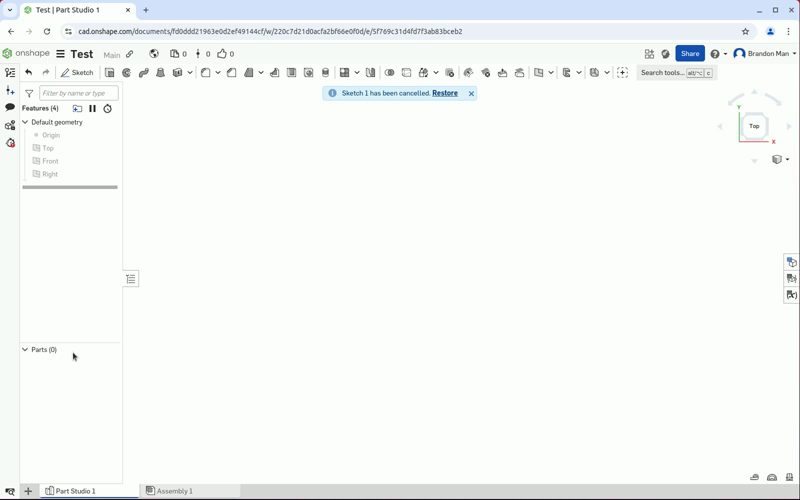
key_down(shift)
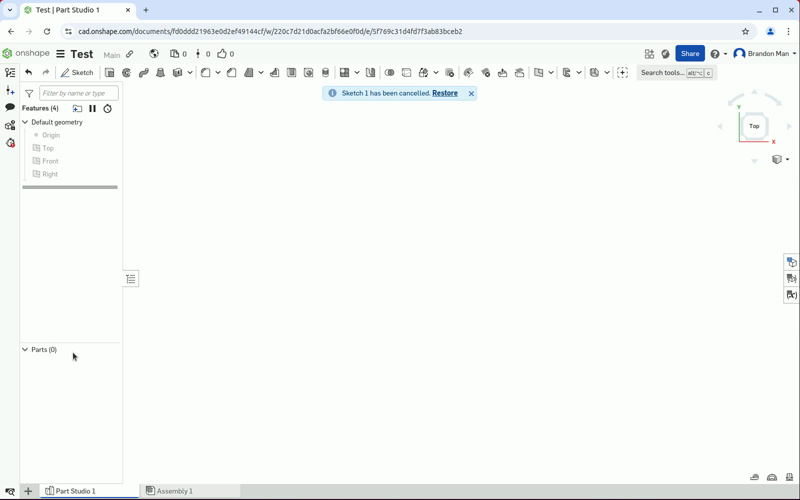
key(up)
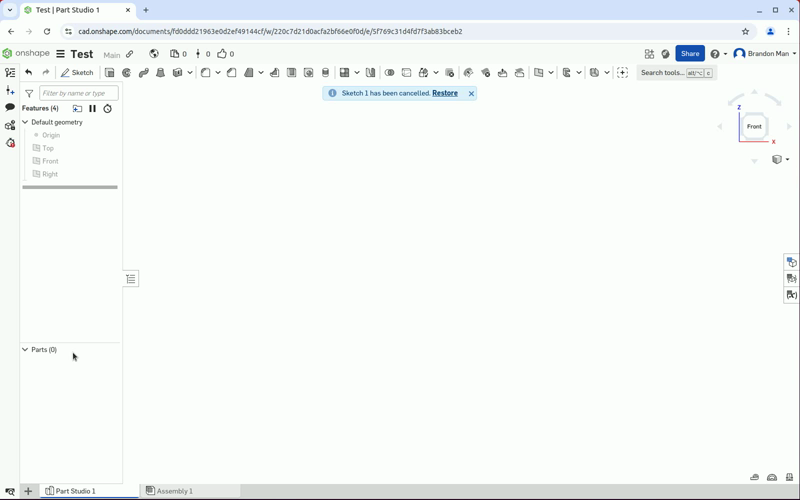
key_up(shift)
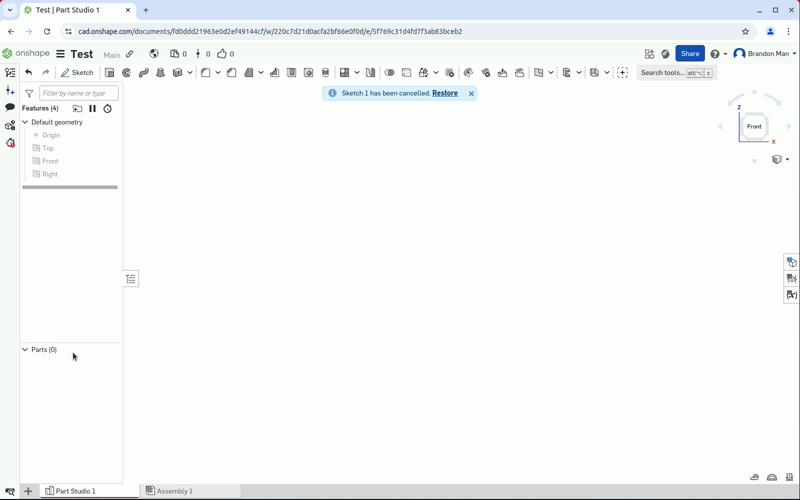
mouse_move(73, 352)
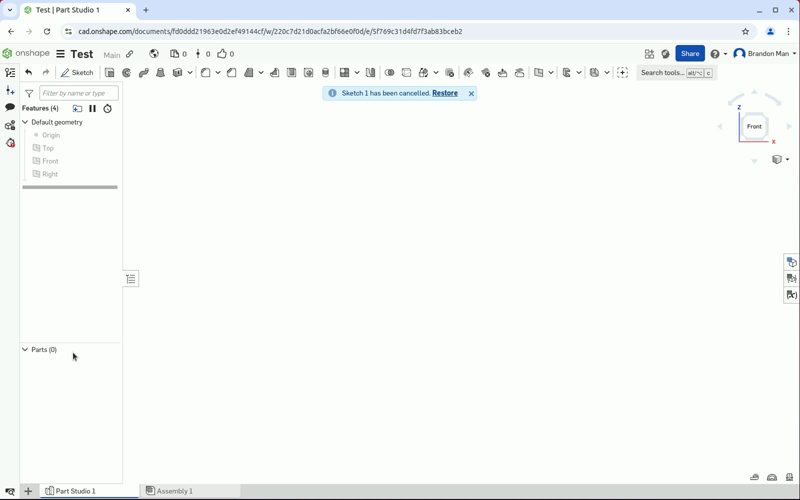
key(shift+y)
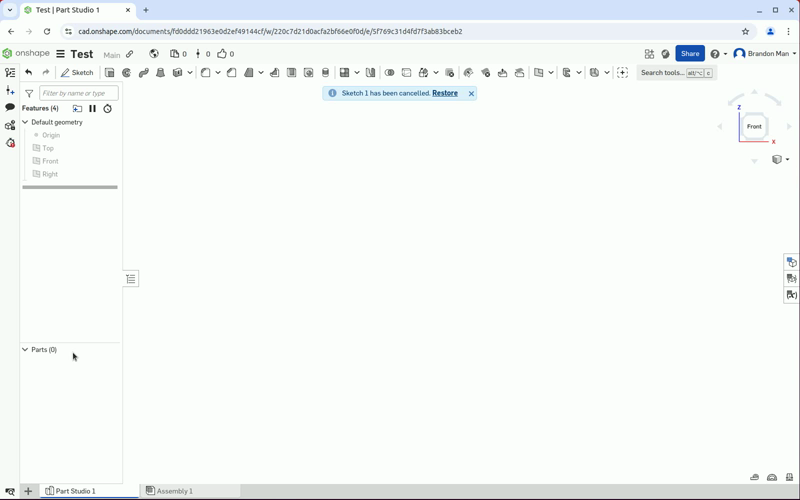
key(shift+s)
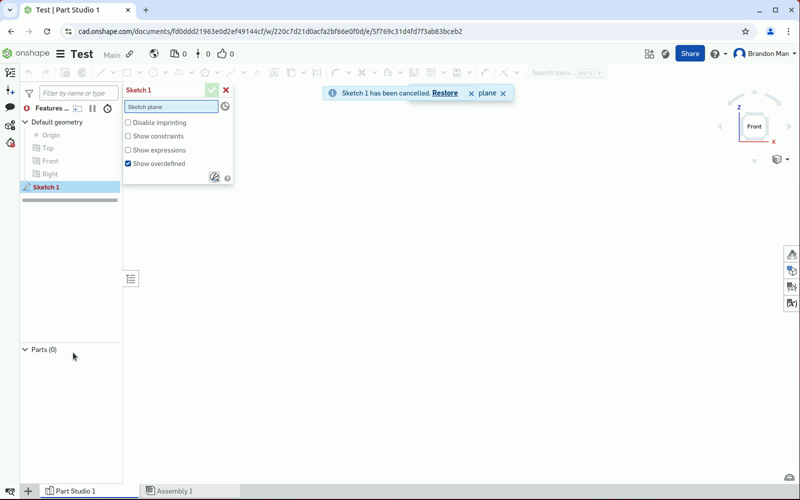
mouse_move(73, 163)
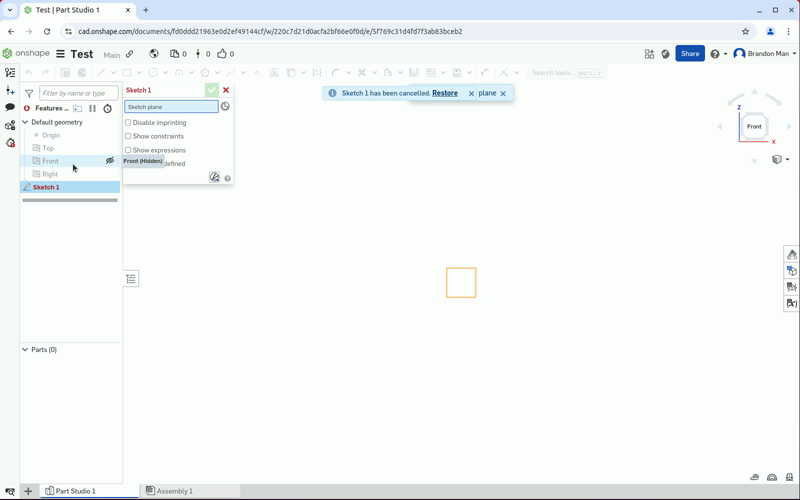
click(73, 163)
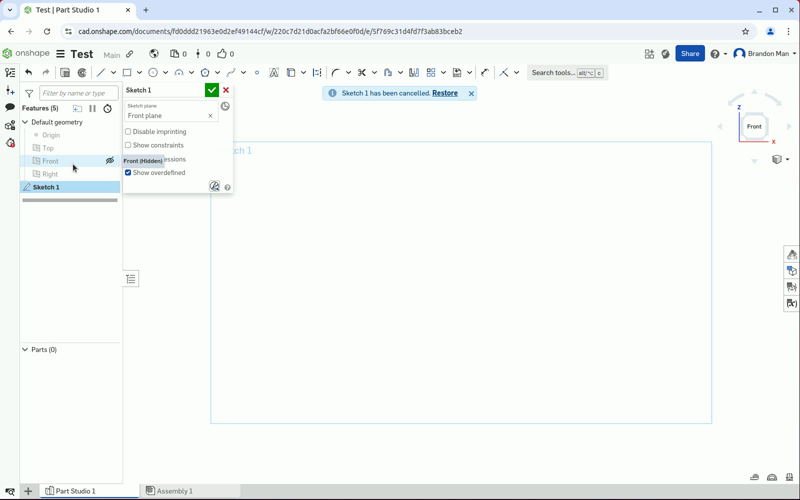
mouse_move(73, 352)
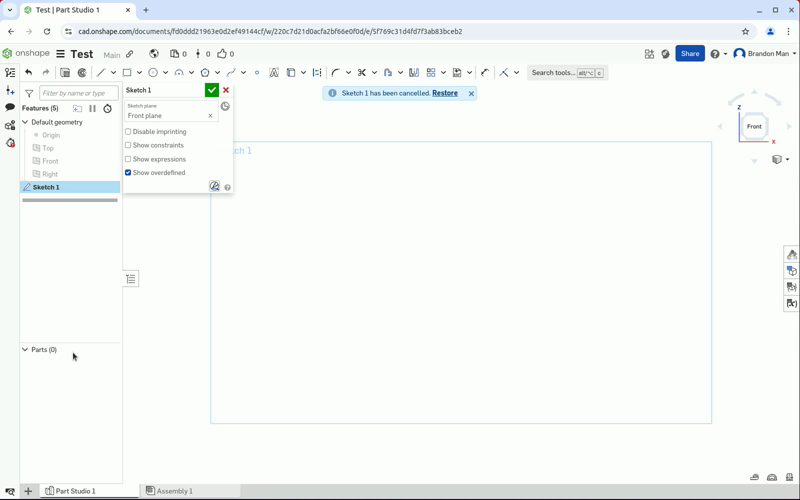
key(y)
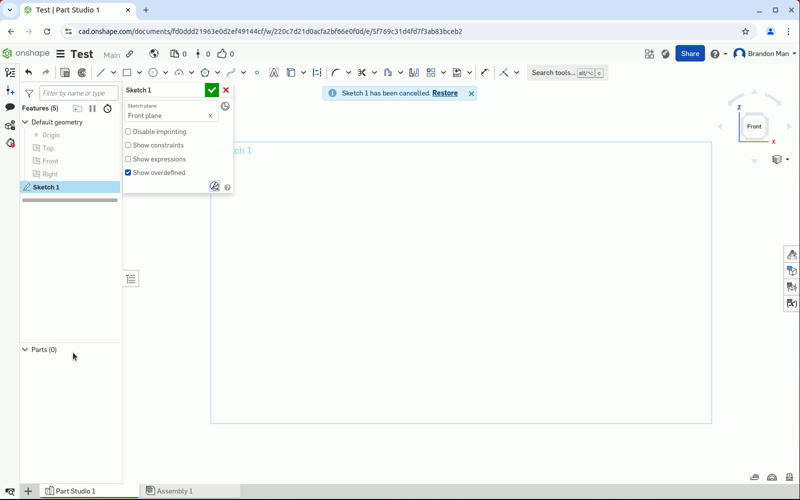
key(l)
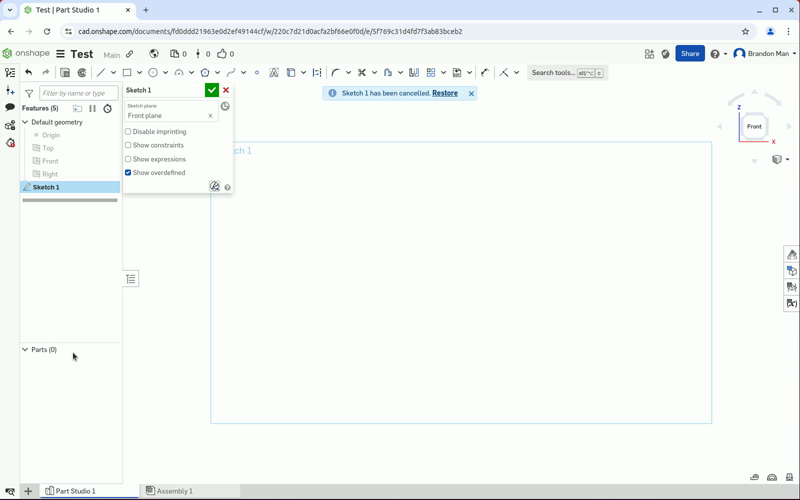
key_down(shift)
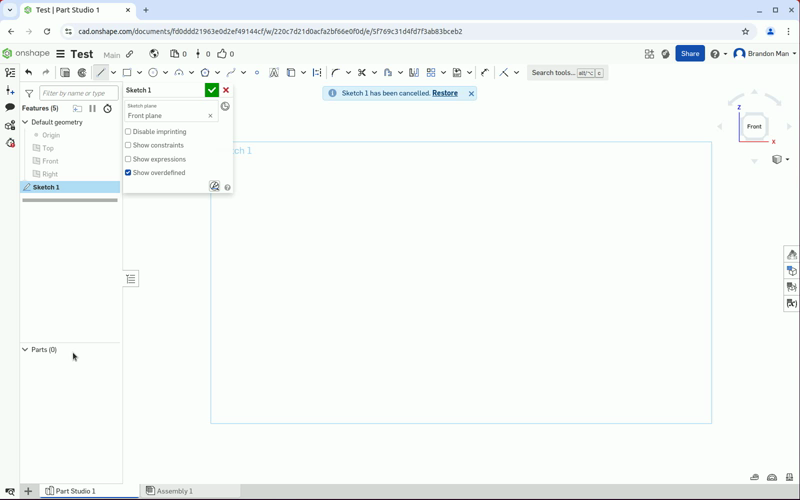
mouse_move(398, 282)
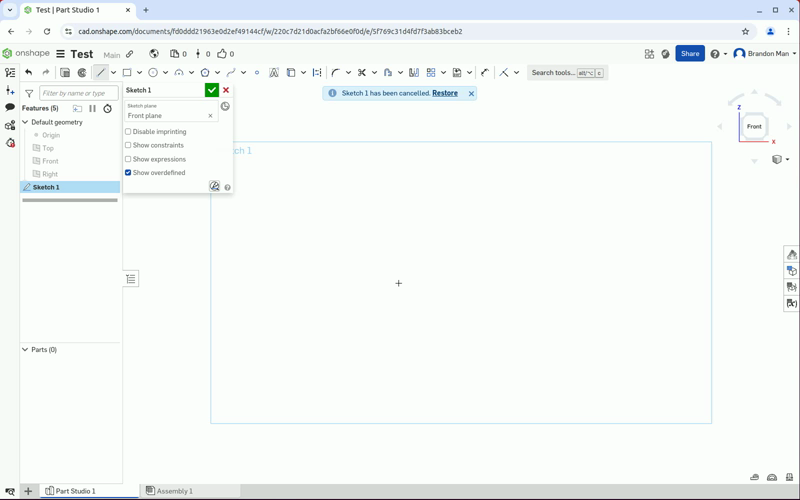
click(398, 282)
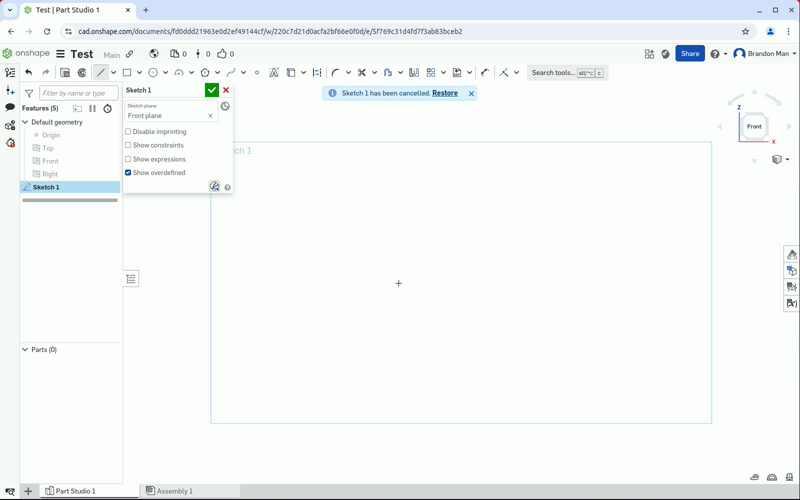
key_up(shift)
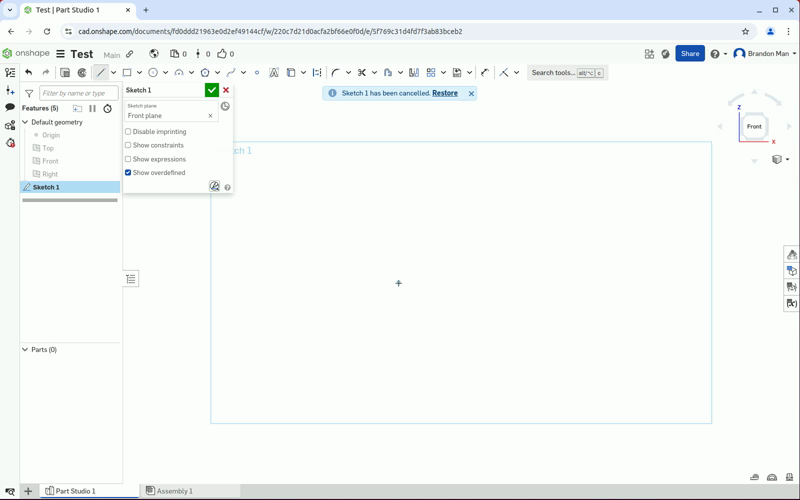
key_down(shift)
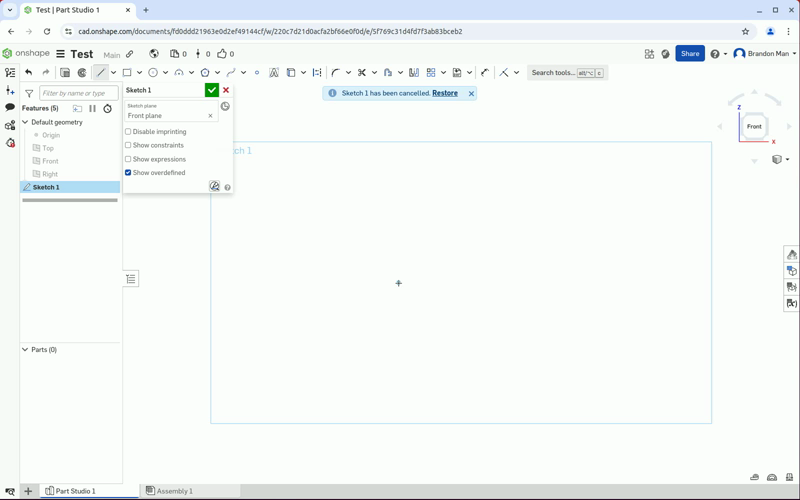
mouse_move(567, 282)
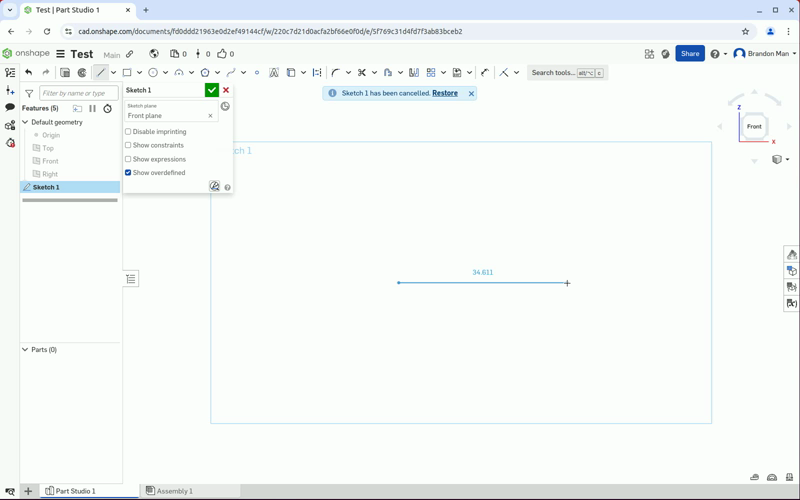
click(567, 282)
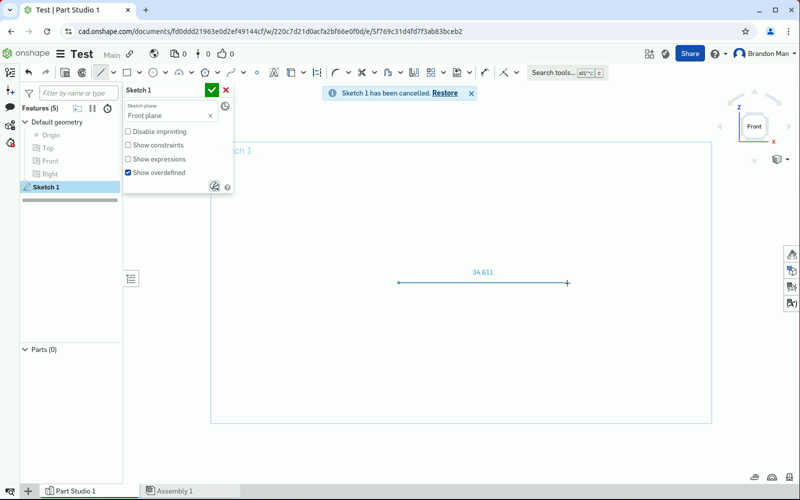
key_up(shift)
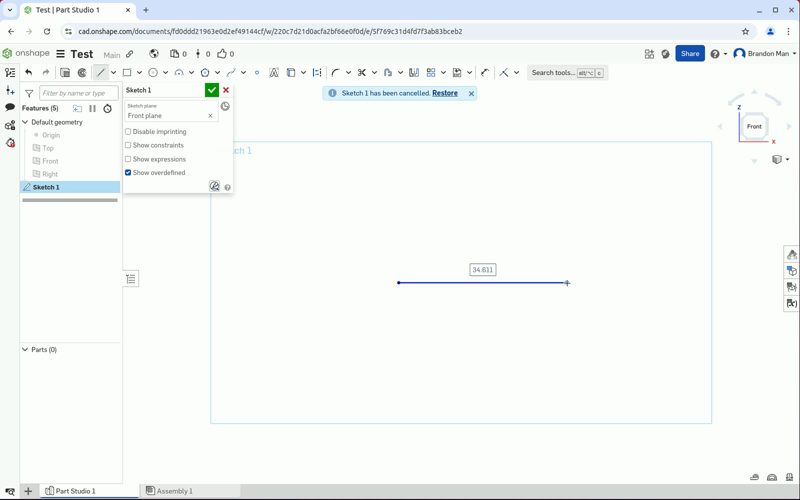
key_down(shift)
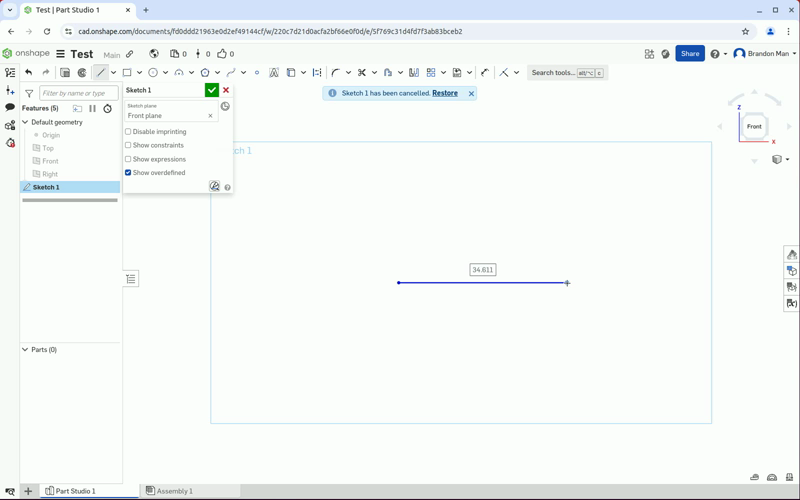
mouse_move(589, 282)
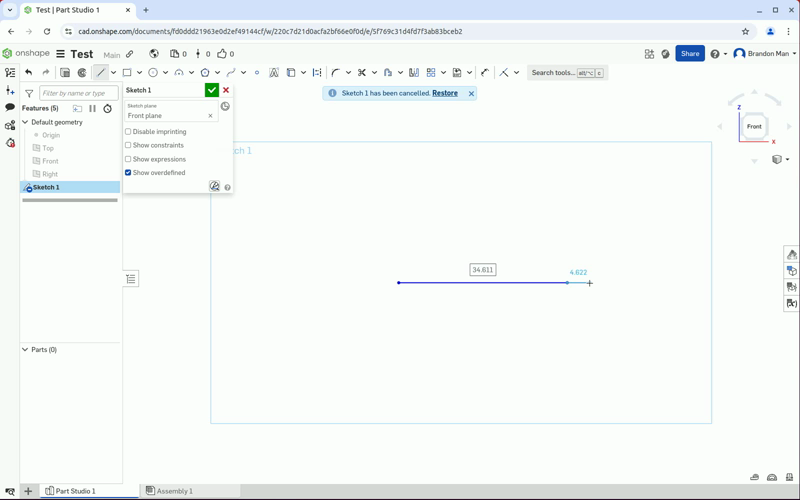
mouse_move(567, 226)
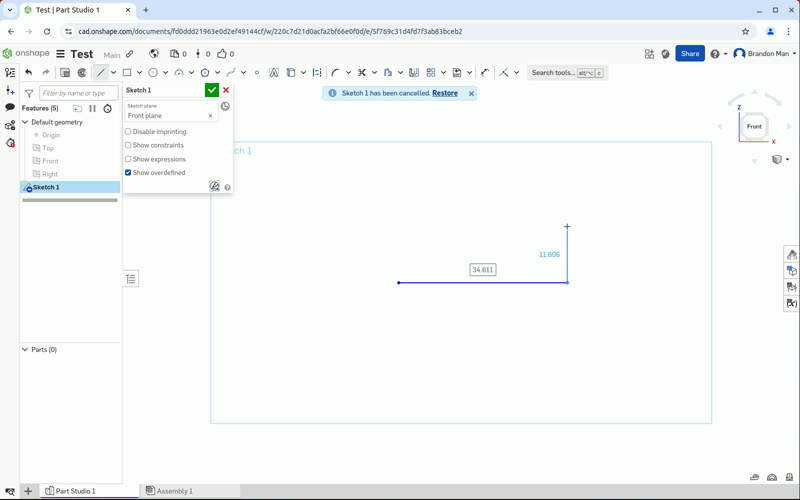
click(567, 226)
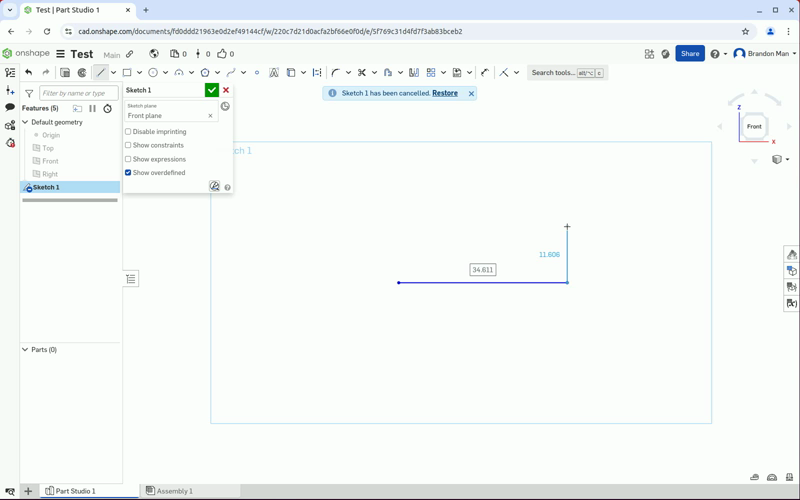
key_up(shift)
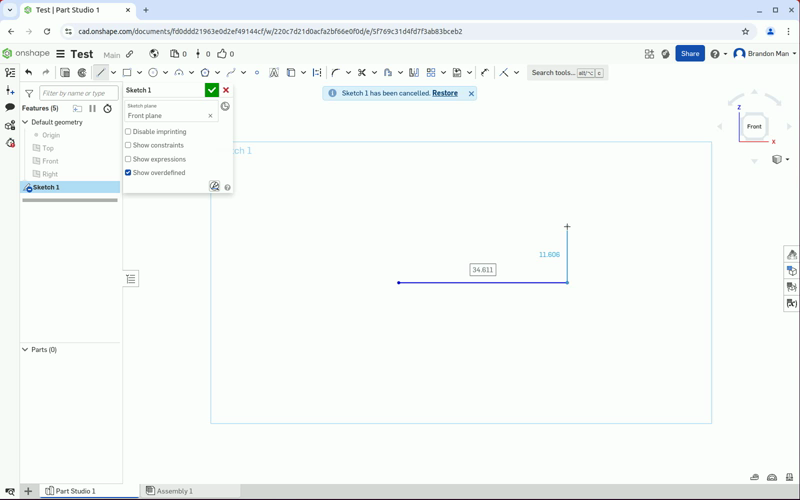
key_down(shift)
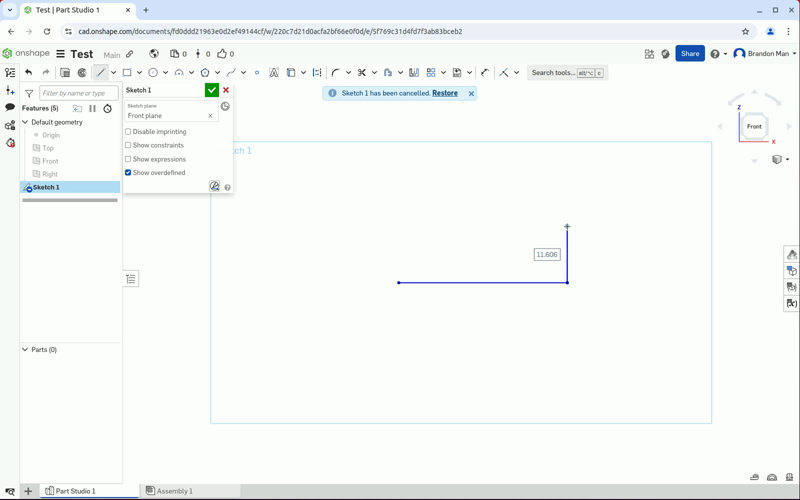
mouse_move(589, 226)
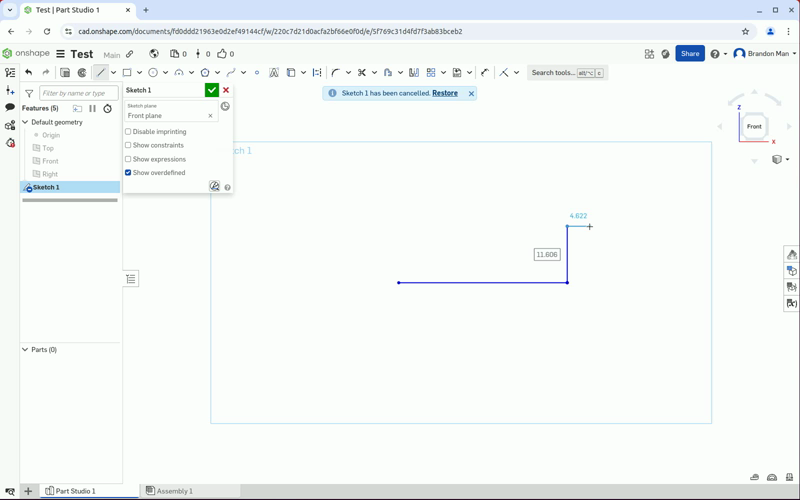
mouse_move(561, 226)
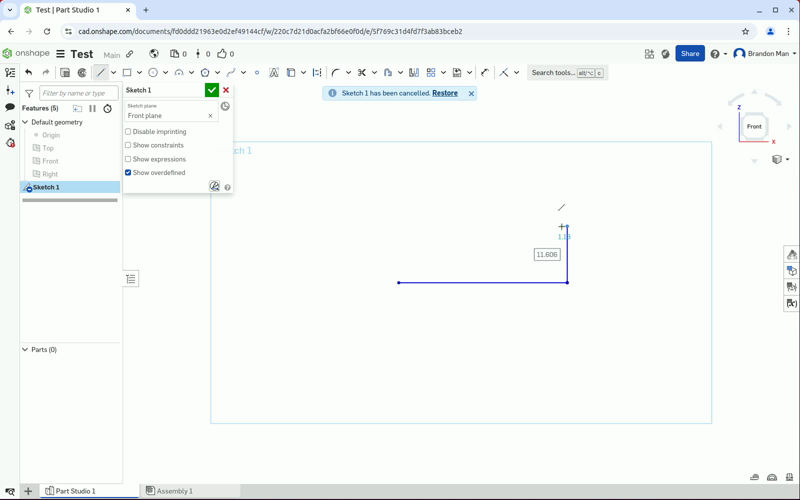
scroll(6)
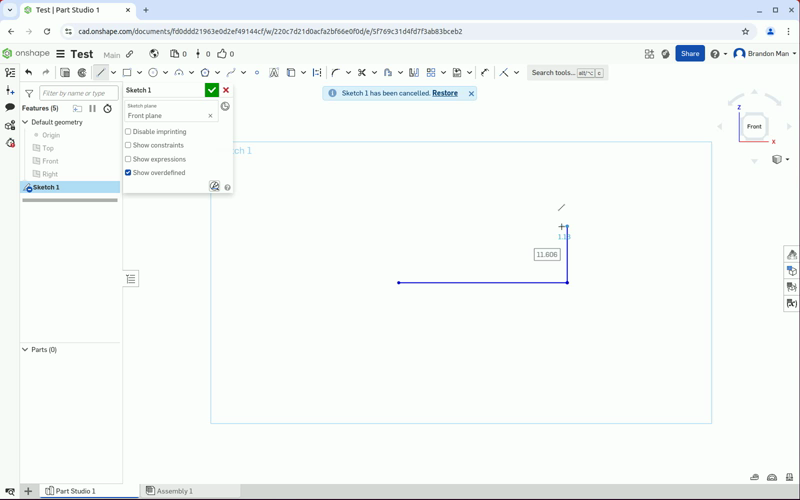
scroll(6)
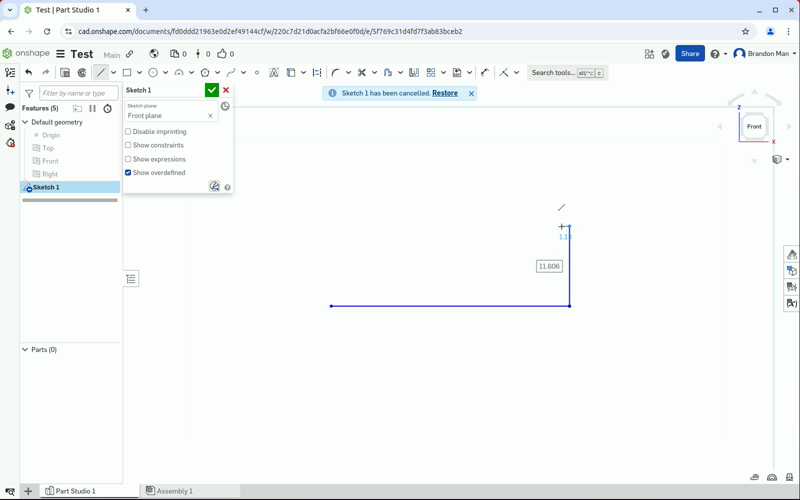
scroll(6)
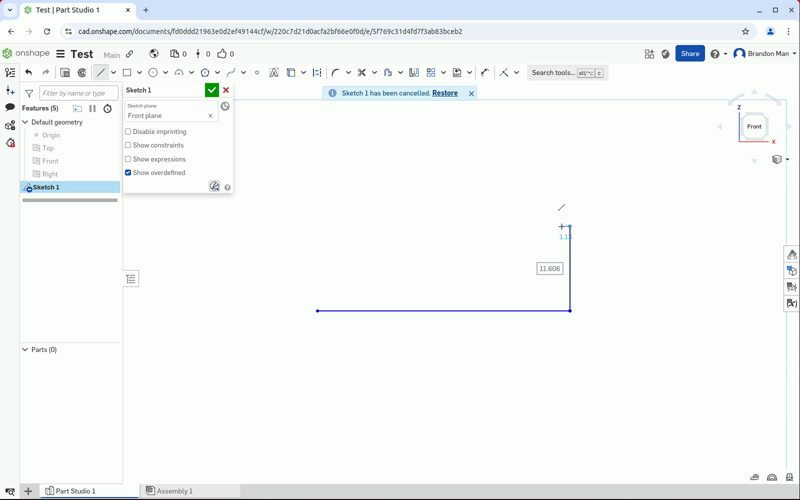
scroll(6)
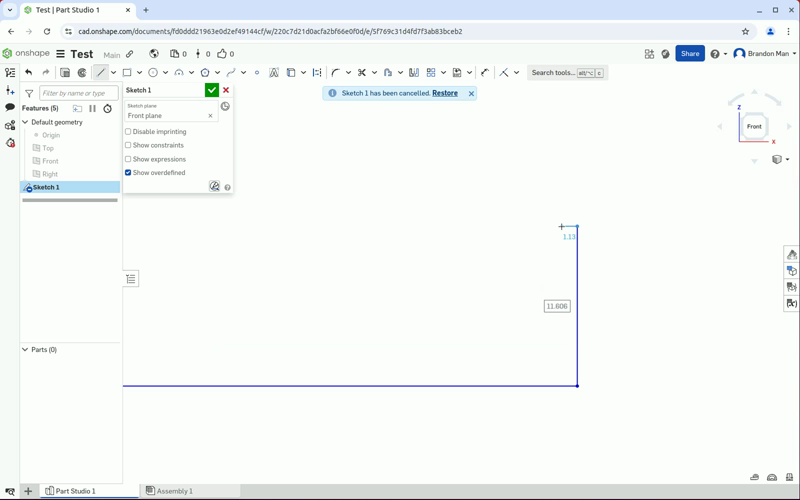
scroll(6)
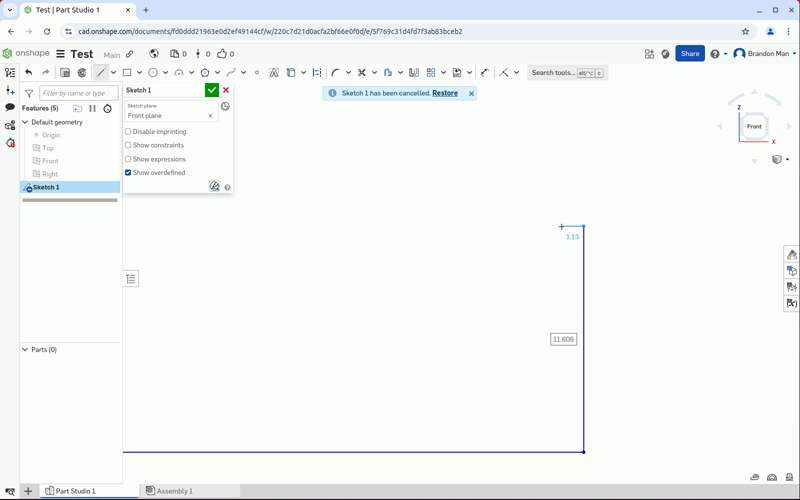
scroll(6)
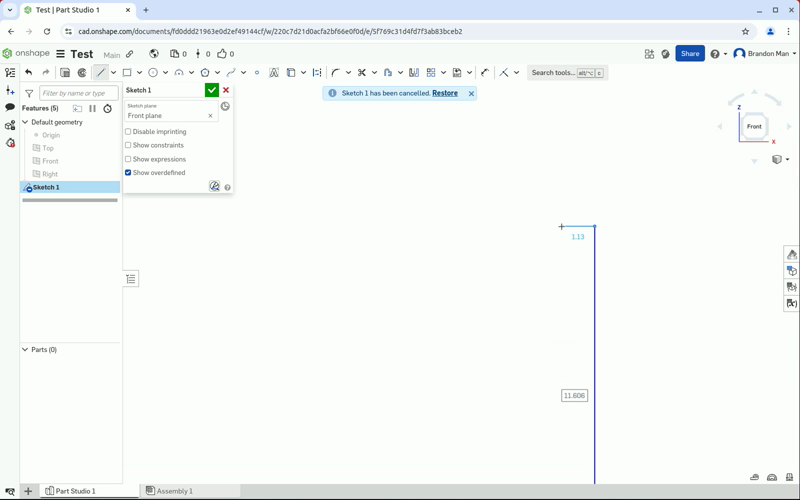
scroll(6)
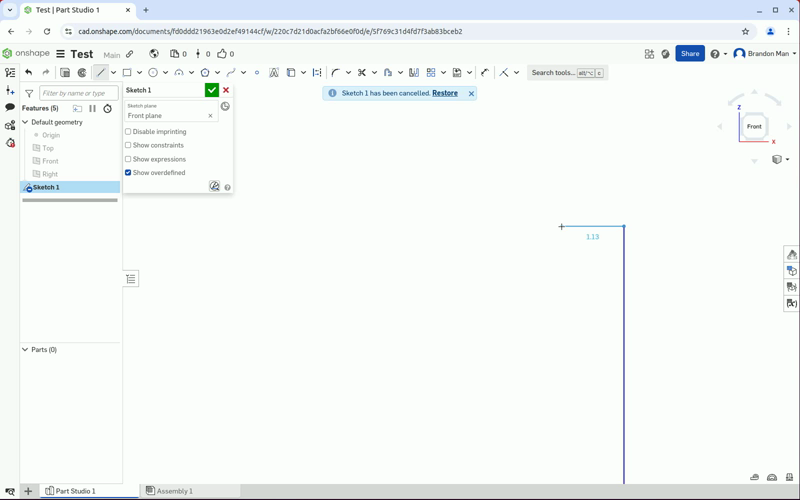
click(561, 226)
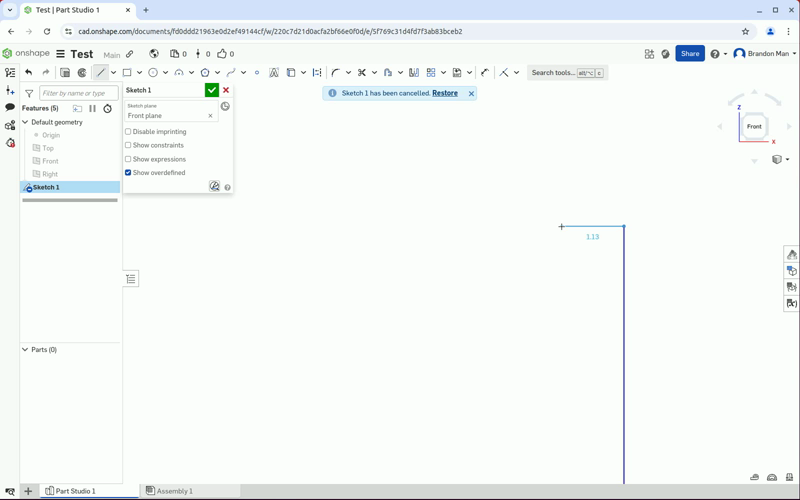
scroll(-6)
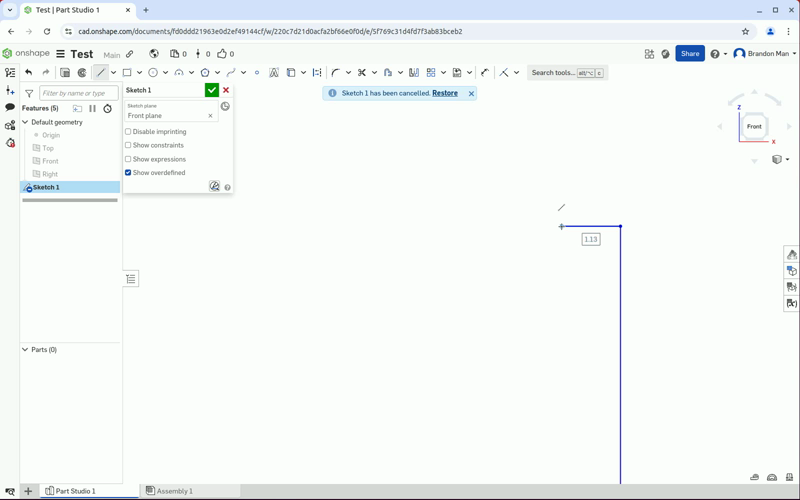
scroll(-6)
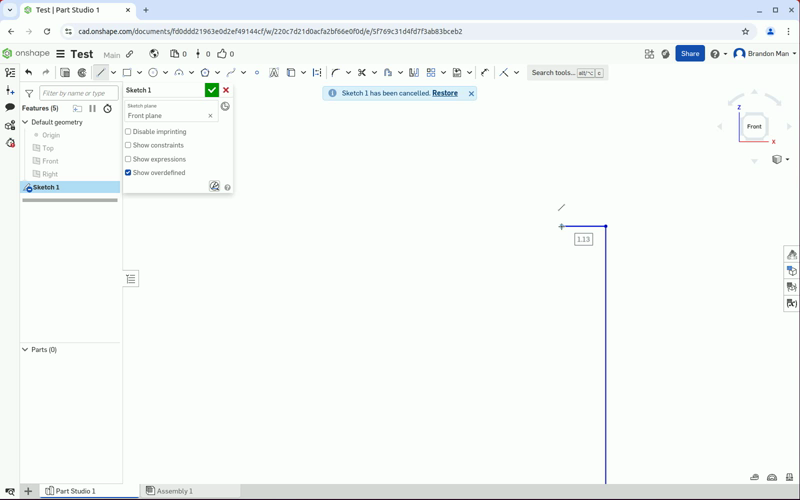
scroll(-6)
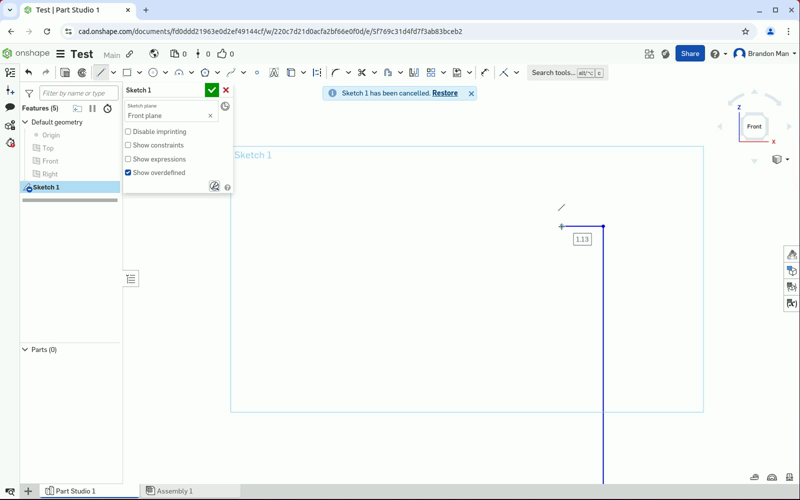
scroll(-6)
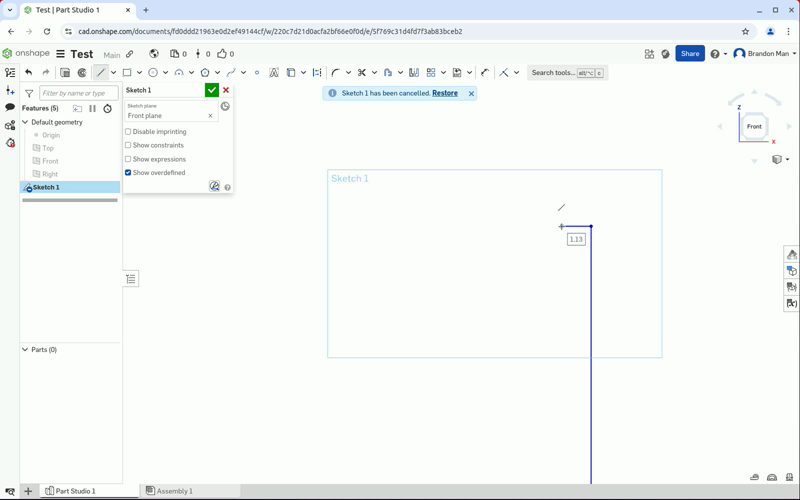
scroll(-6)
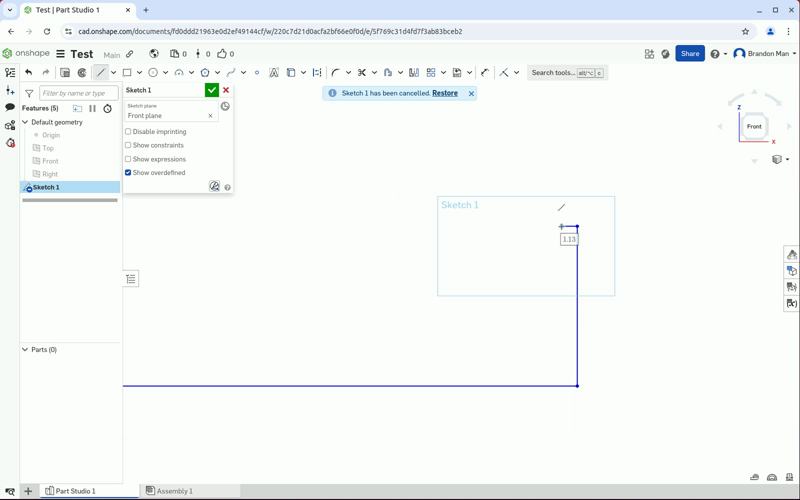
scroll(-6)
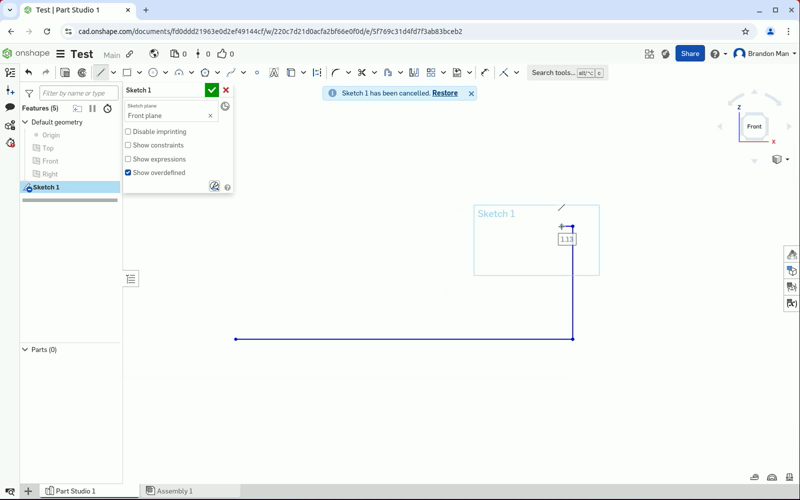
scroll(-6)
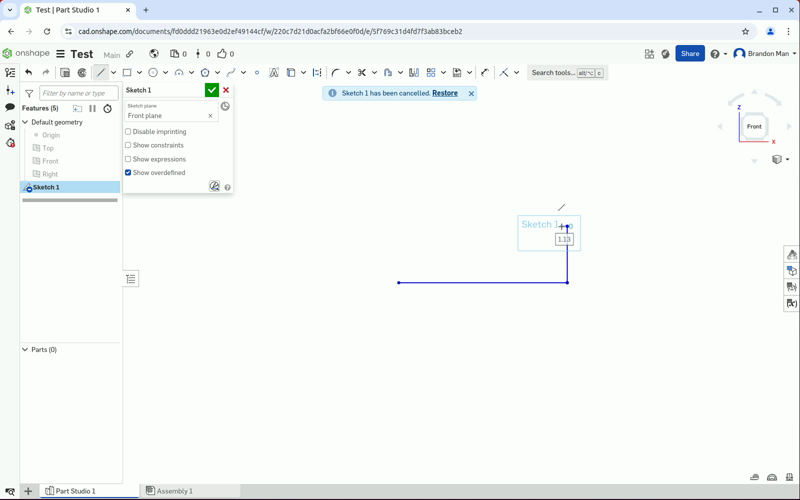
key_up(shift)
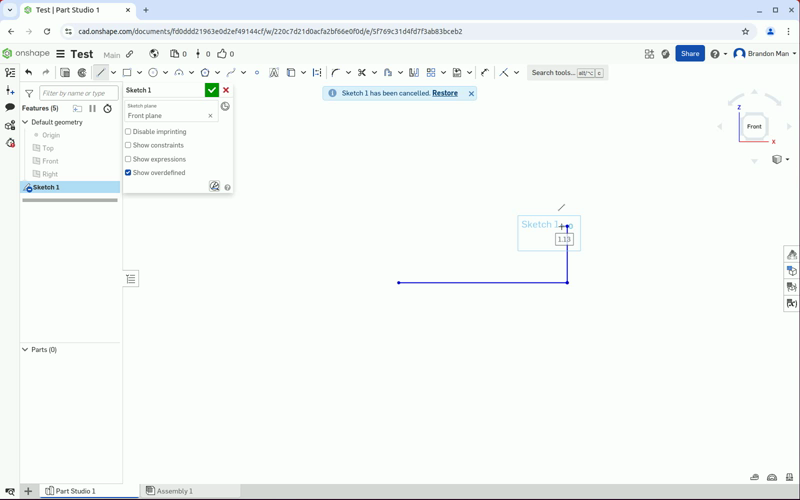
key_down(shift)
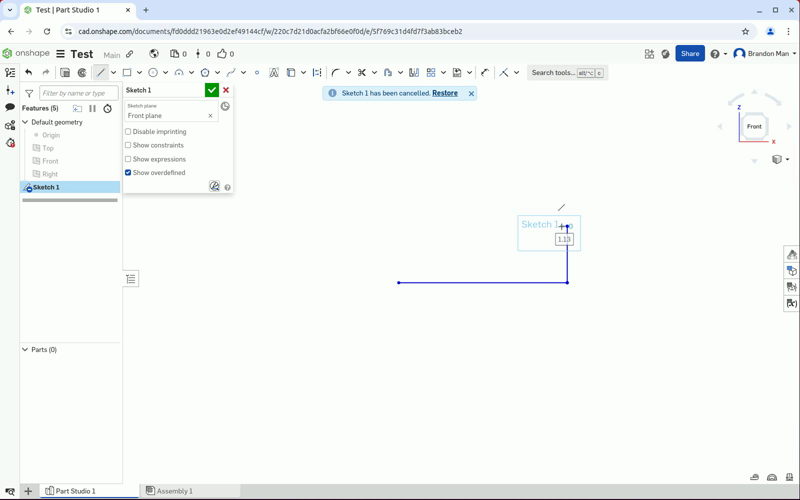
mouse_move(589, 226)
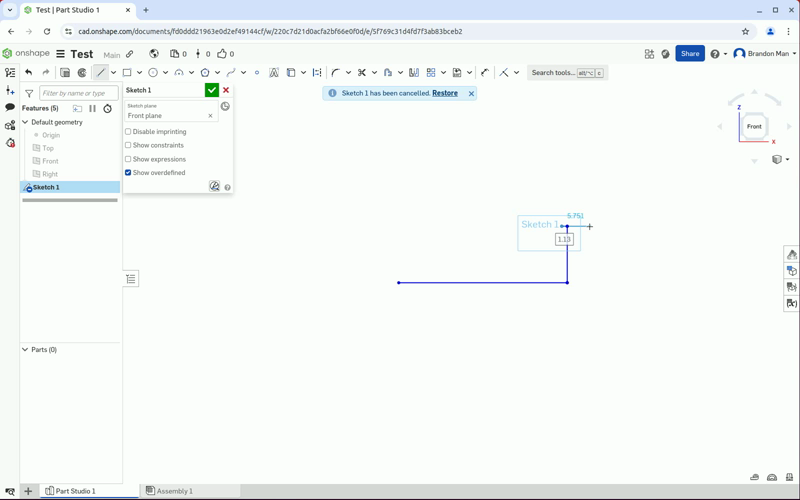
mouse_move(561, 254)
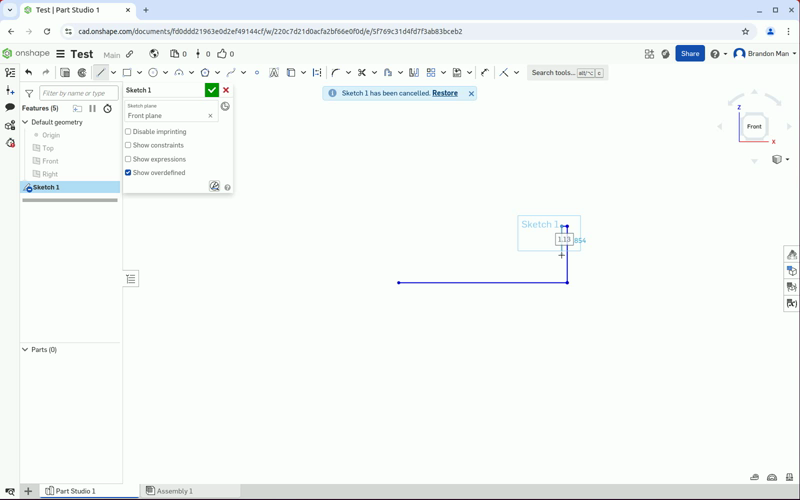
click(561, 254)
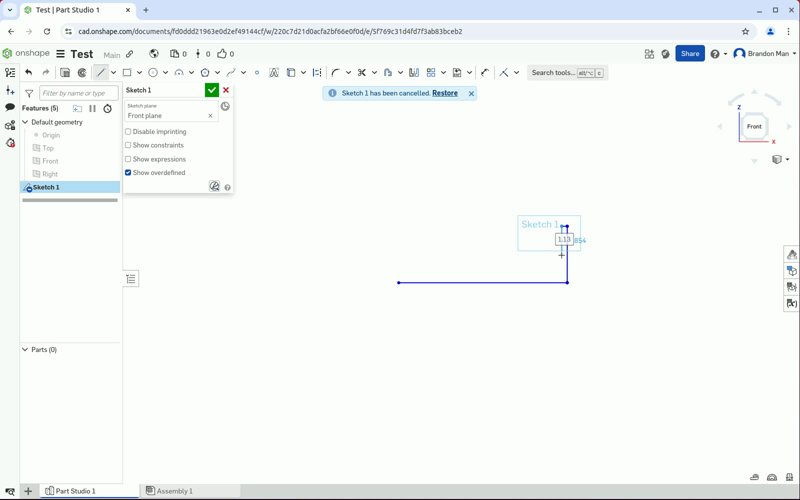
key_up(shift)
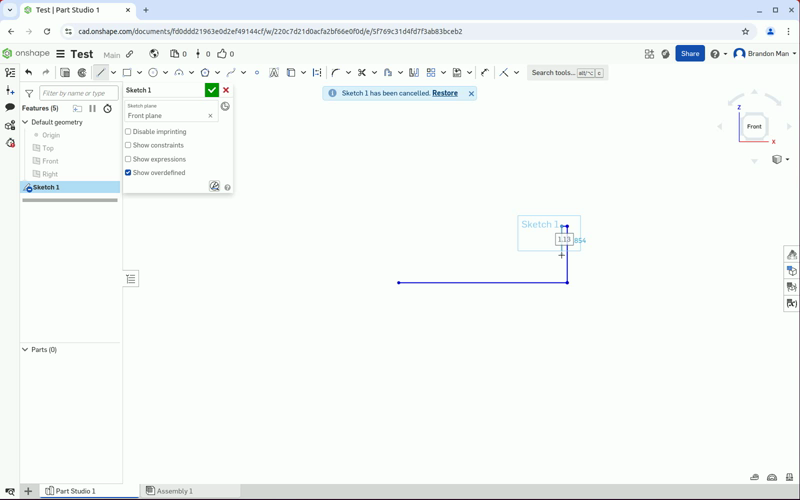
key_down(shift)
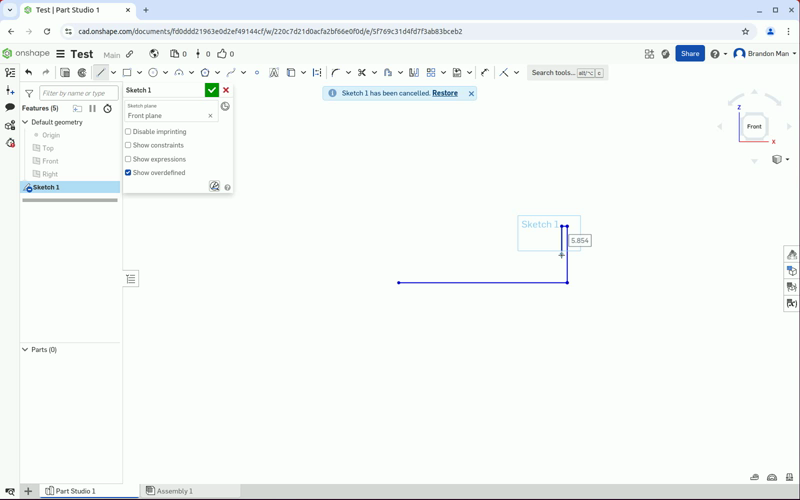
mouse_move(398, 254)
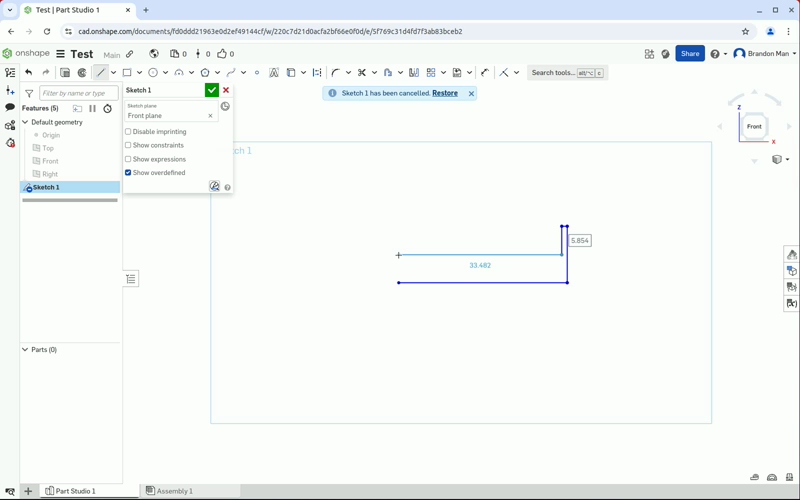
click(398, 254)
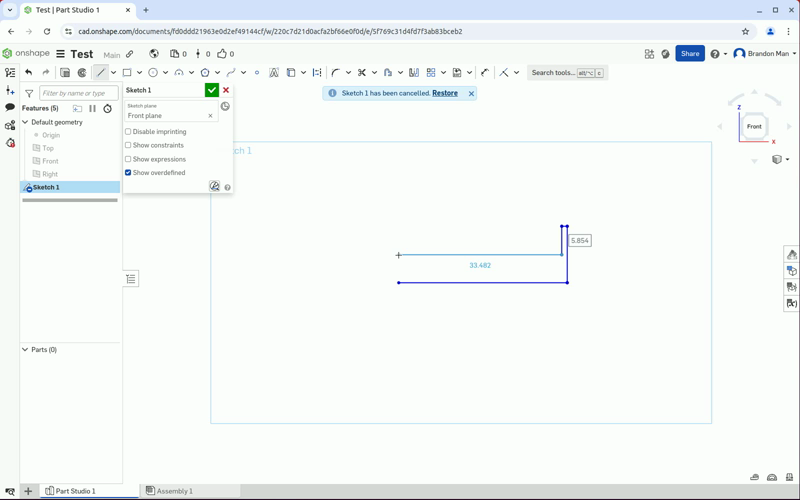
key_up(shift)
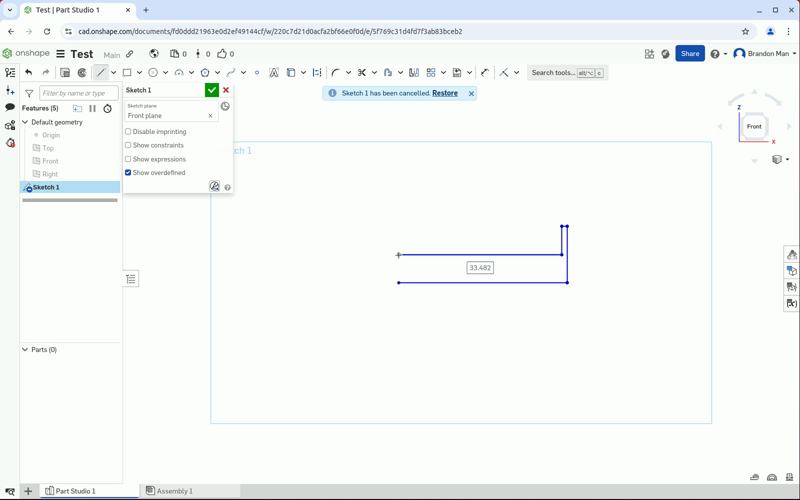
mouse_move(428, 254)
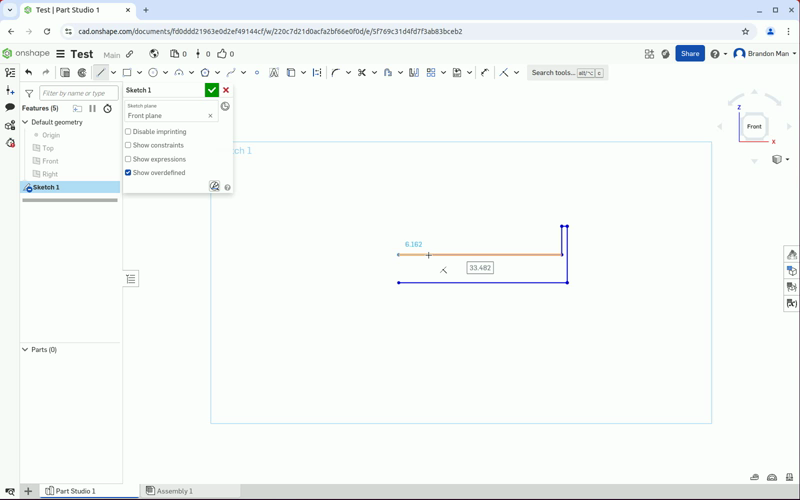
key_down(shift)
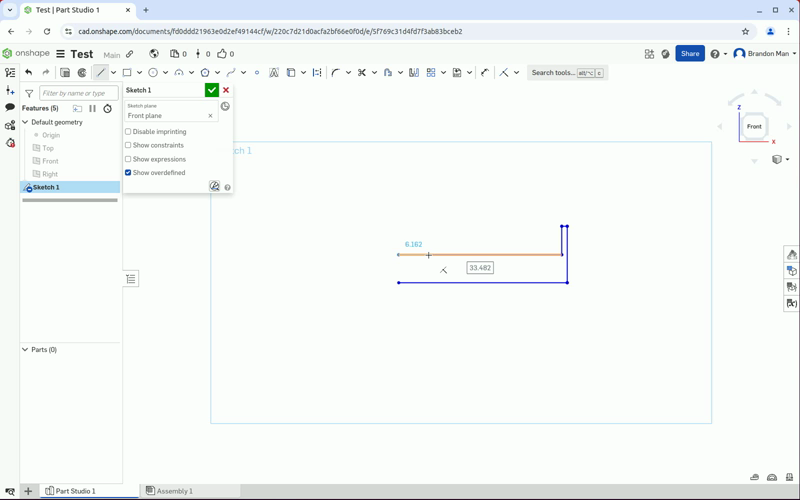
mouse_move(398, 282)
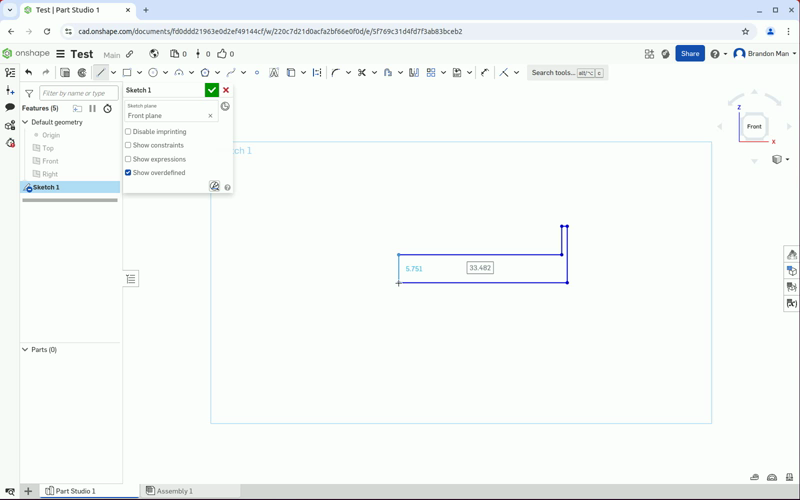
key_up(shift)
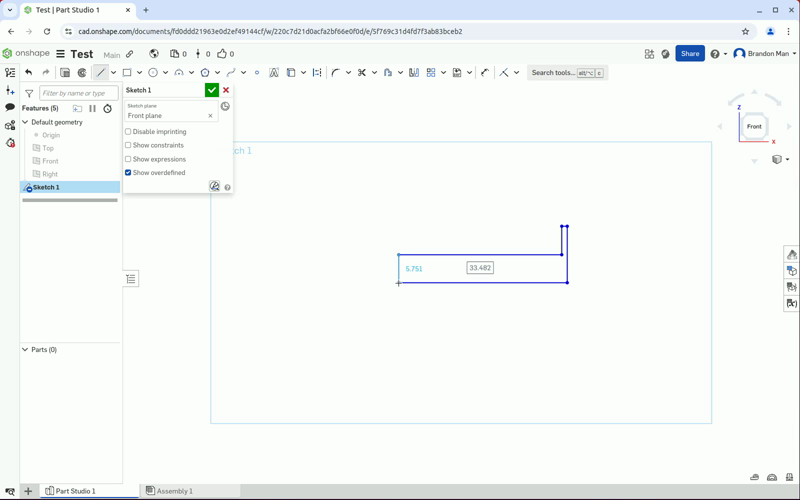
click(398, 282)
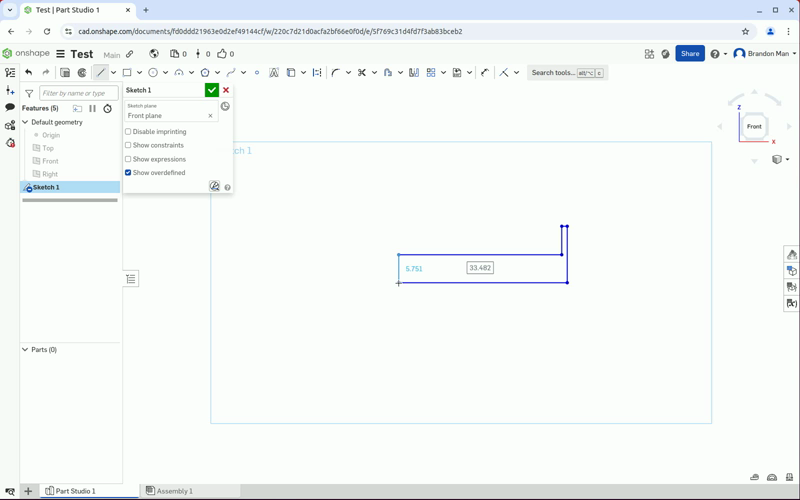
key(esc)
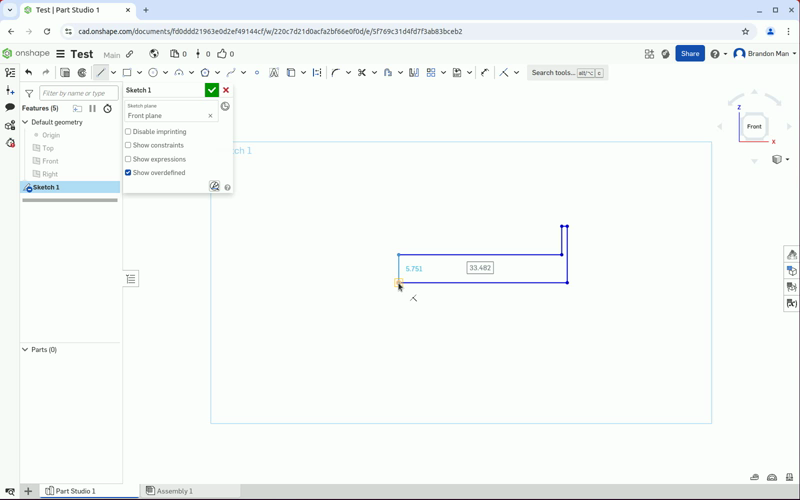
mouse_move(413, 268)
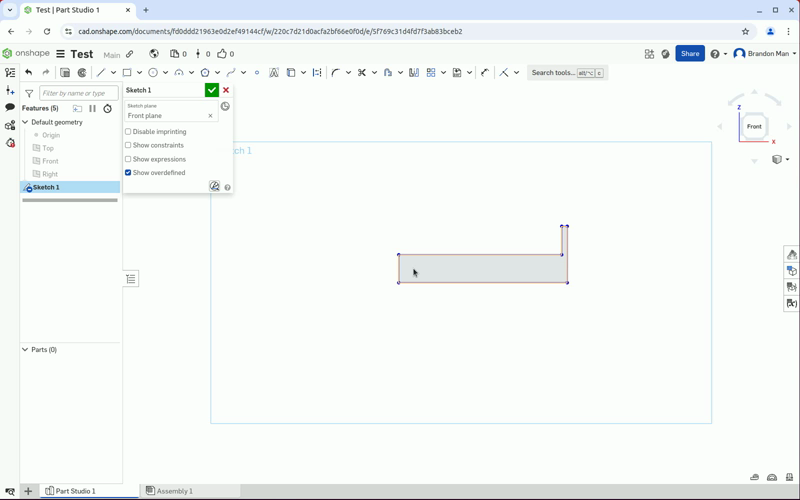
click(413, 268)
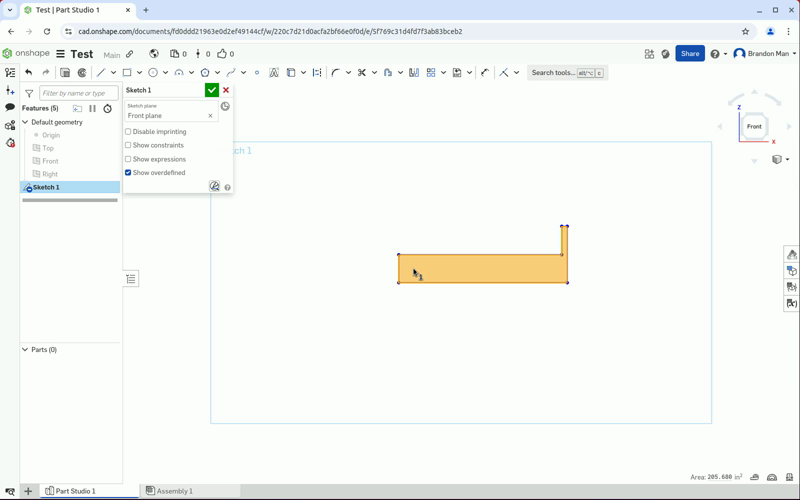
mouse_move(73, 352)
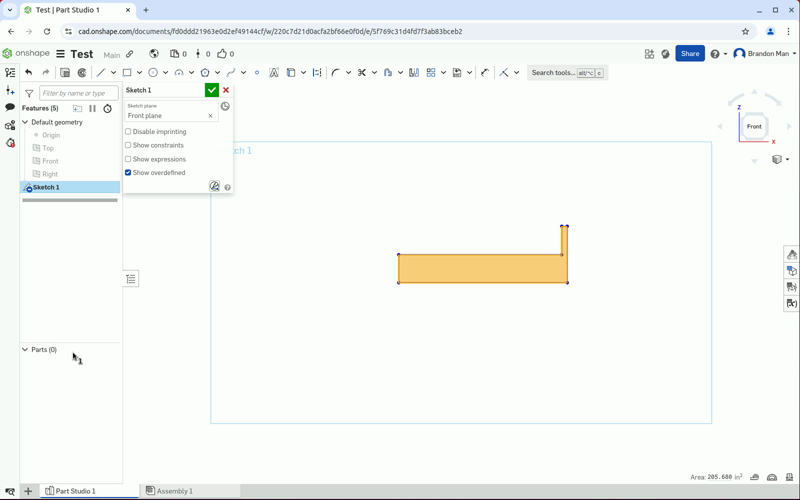
key(shift+y)
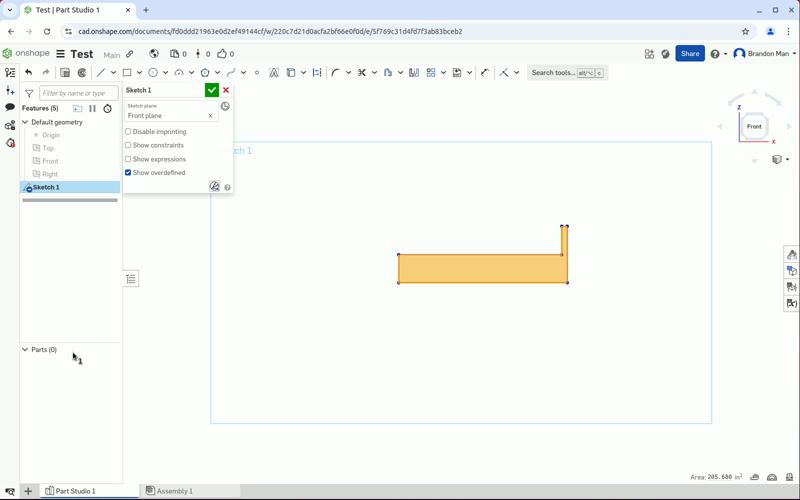
key(shift+e)
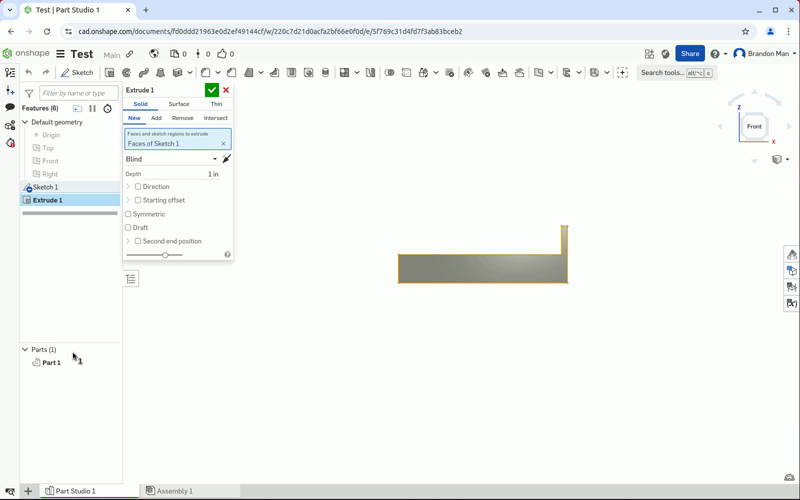
mouse_move(143, 106)
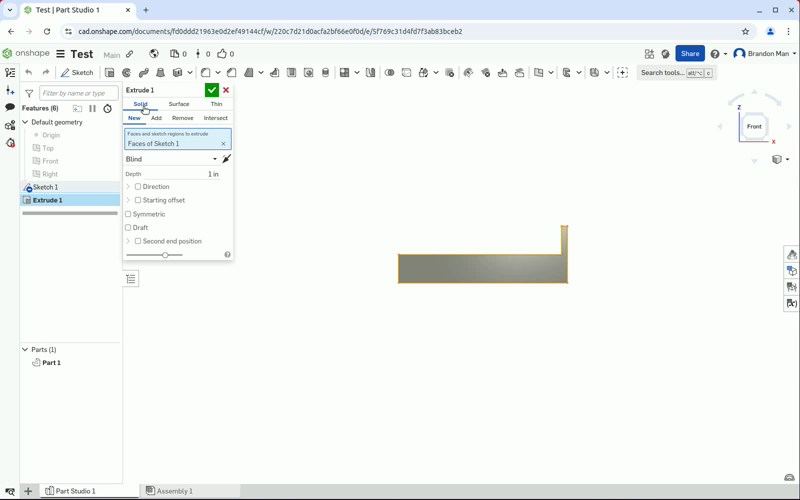
click(143, 106)
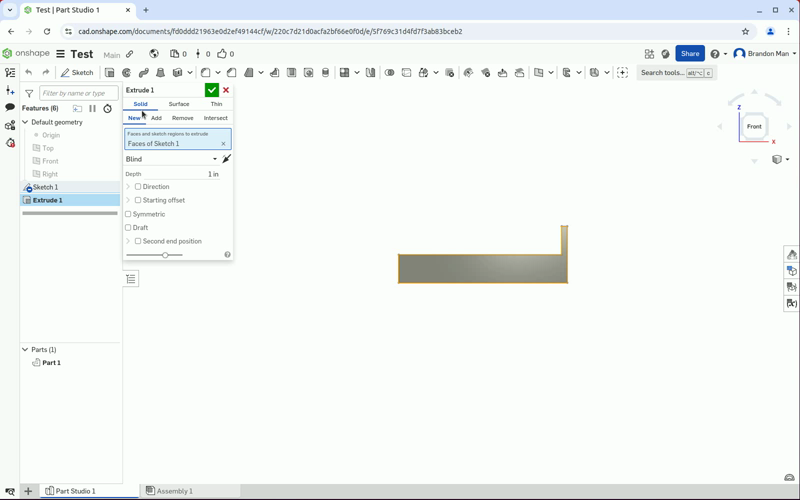
mouse_move(137, 120)
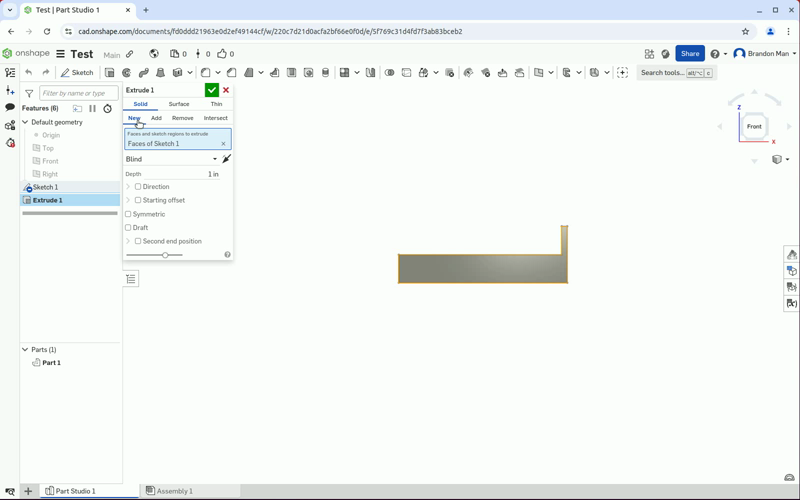
click(137, 120)
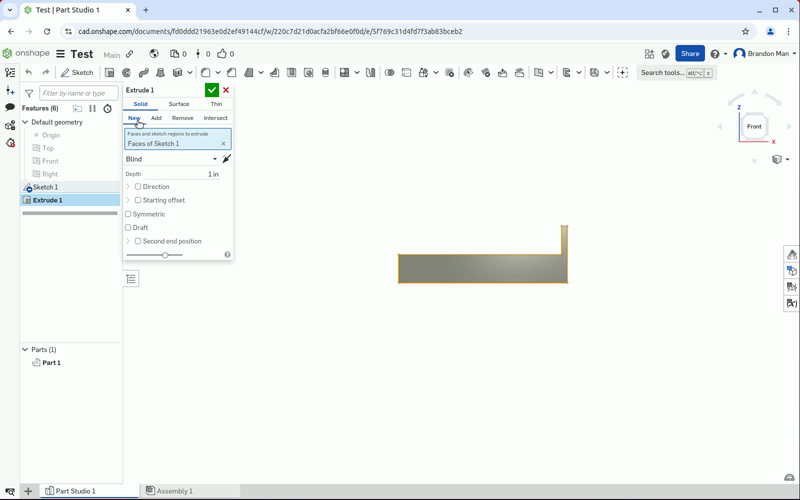
key(tab, 4)
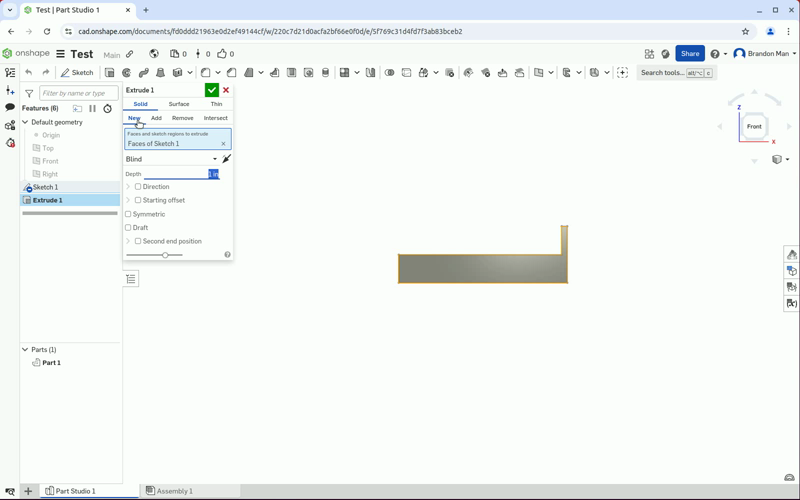
text(23.108)
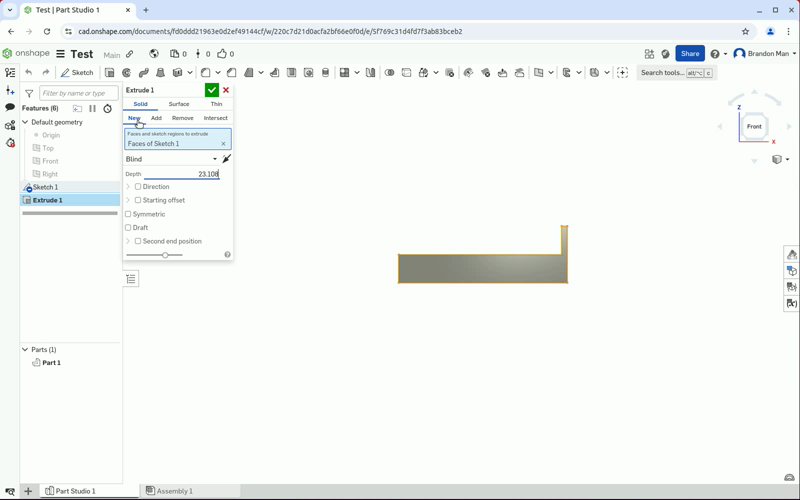
key(enter)
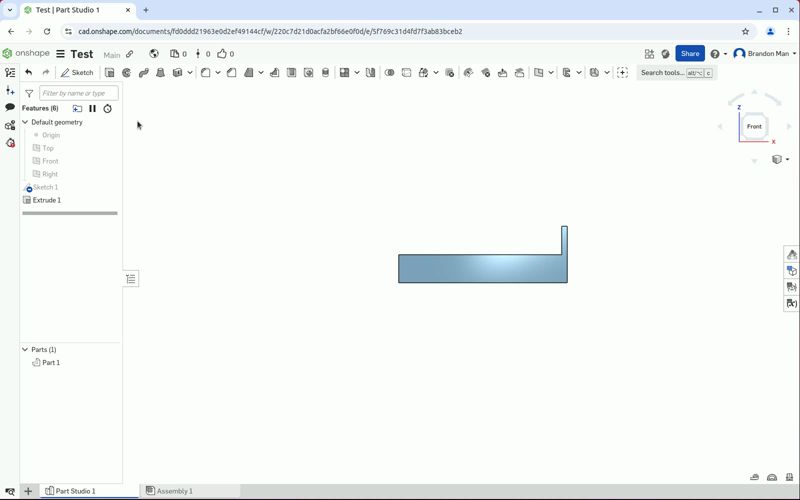
key(shift+h)
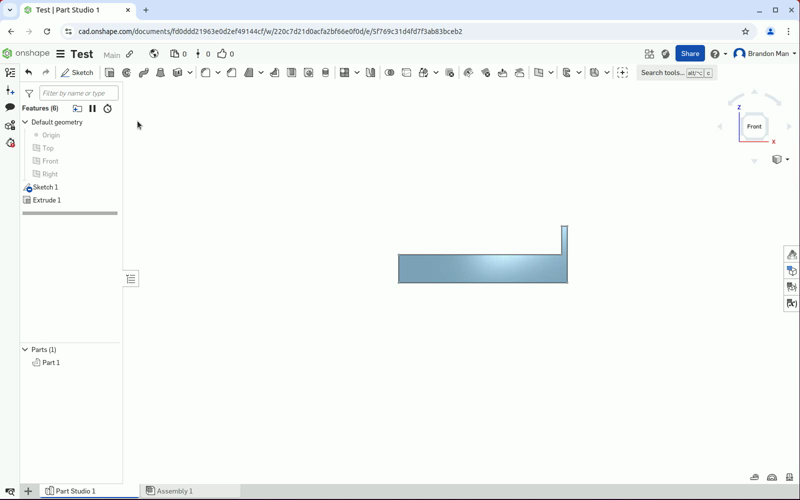
key(shift+h)
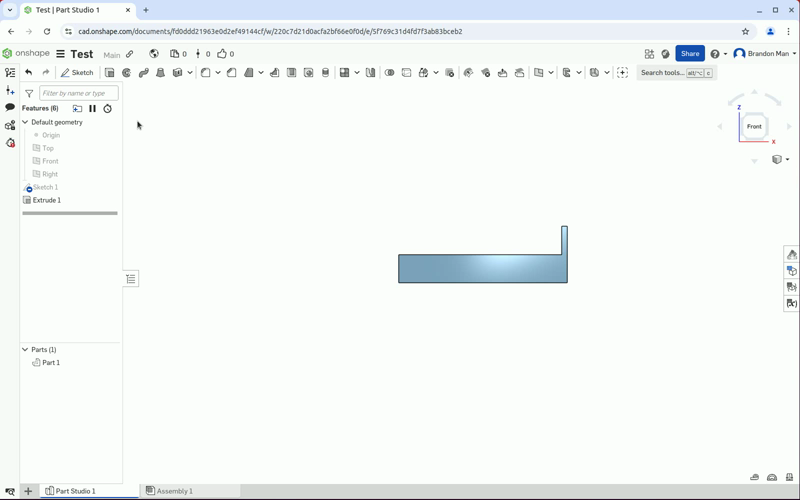
mouse_move(73, 189)
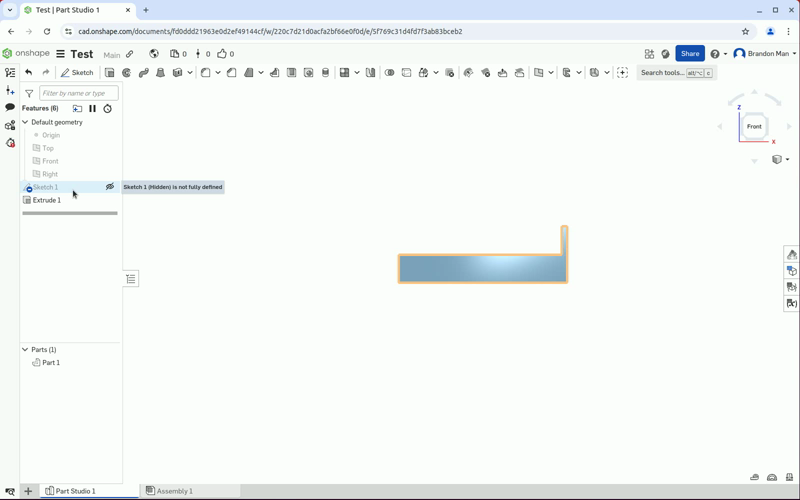
click(73, 189)
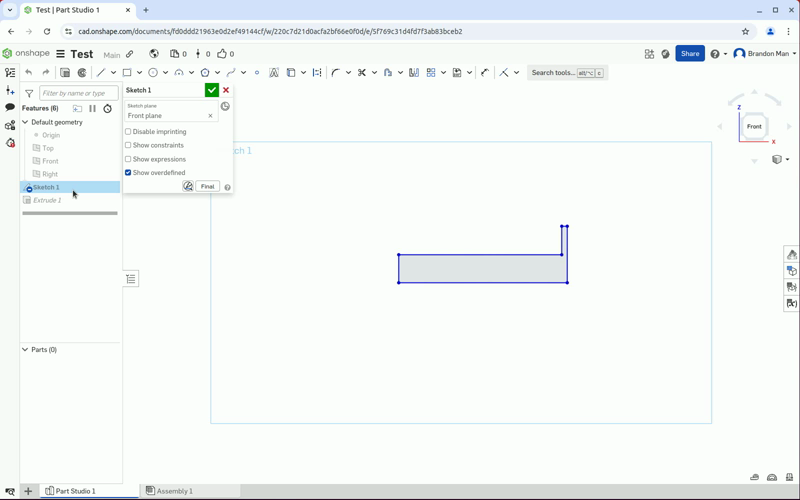
mouse_move(229, 92)
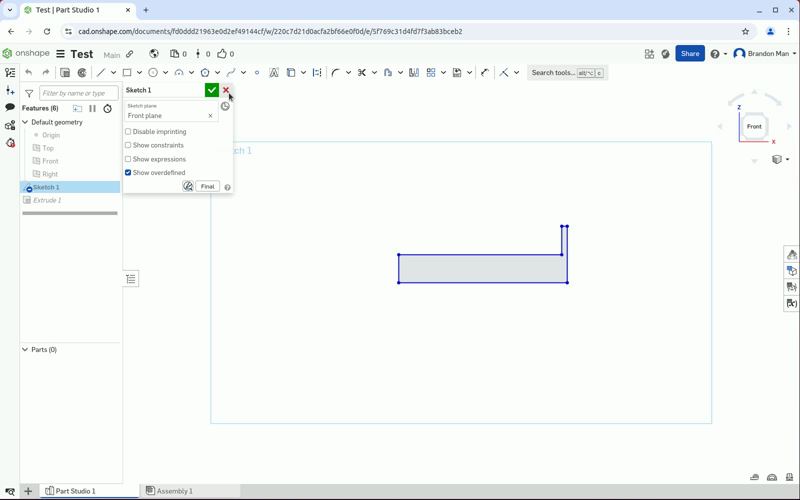
click(229, 92)
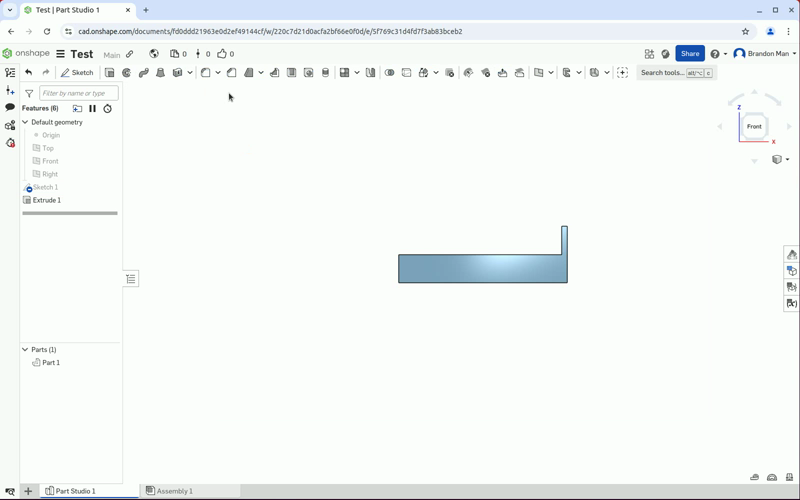
mouse_move(73, 352)
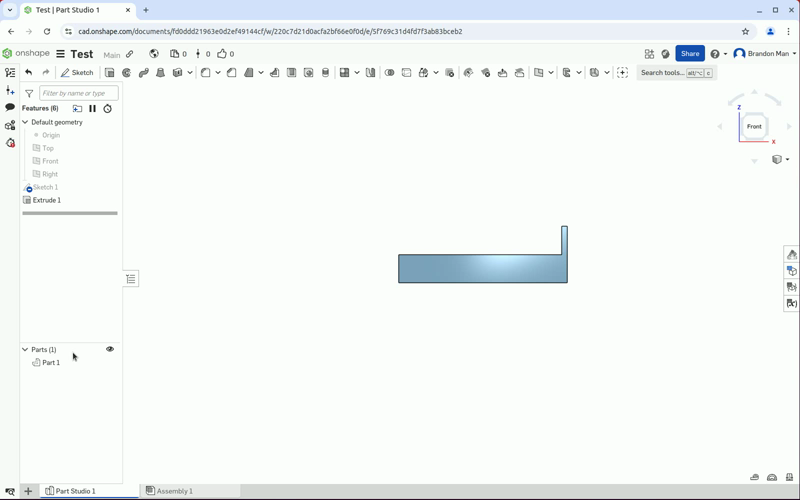
key(y)
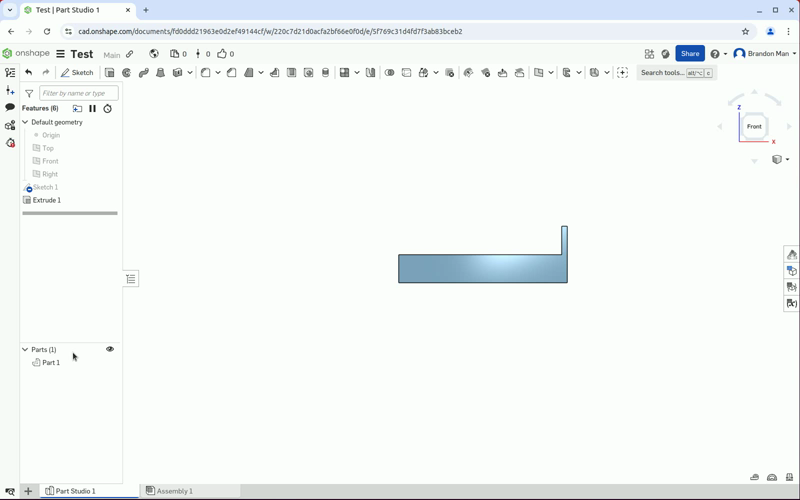
key(shift+p)
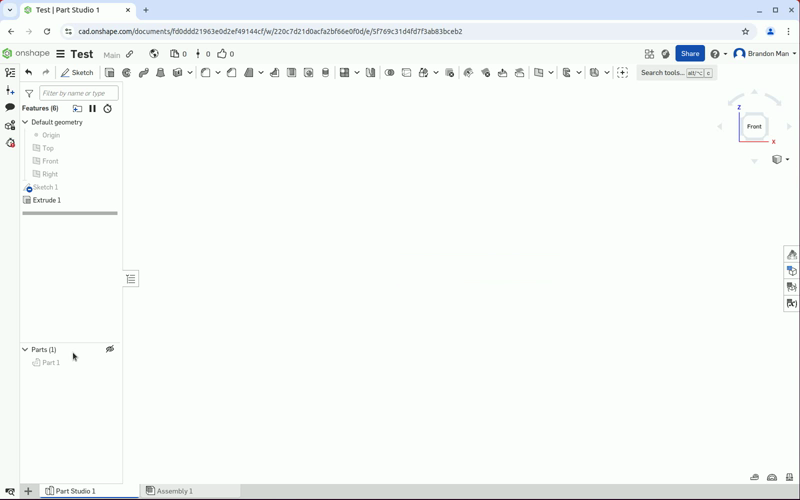
key(space)
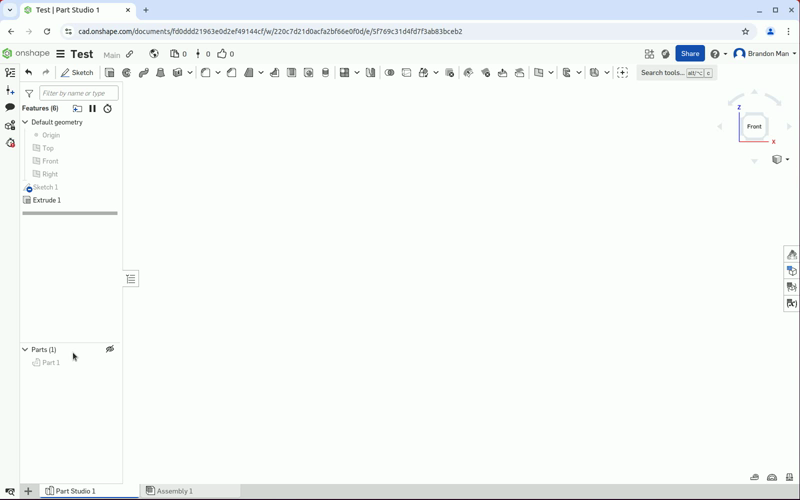
key_down(shift)
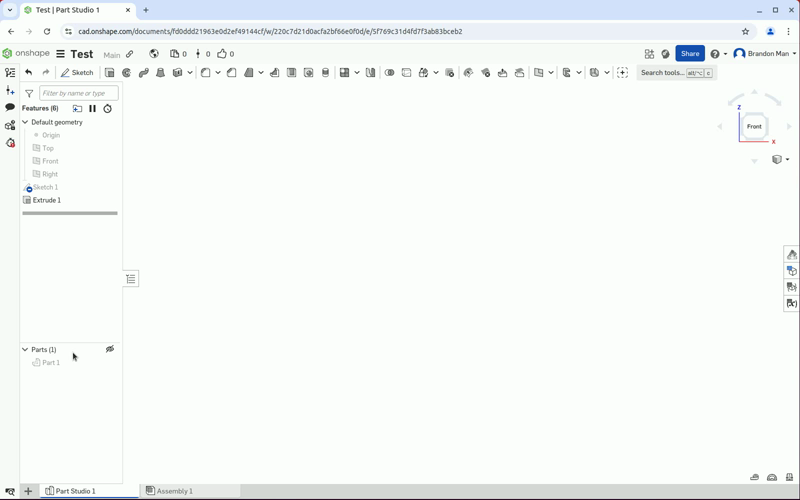
key(down)
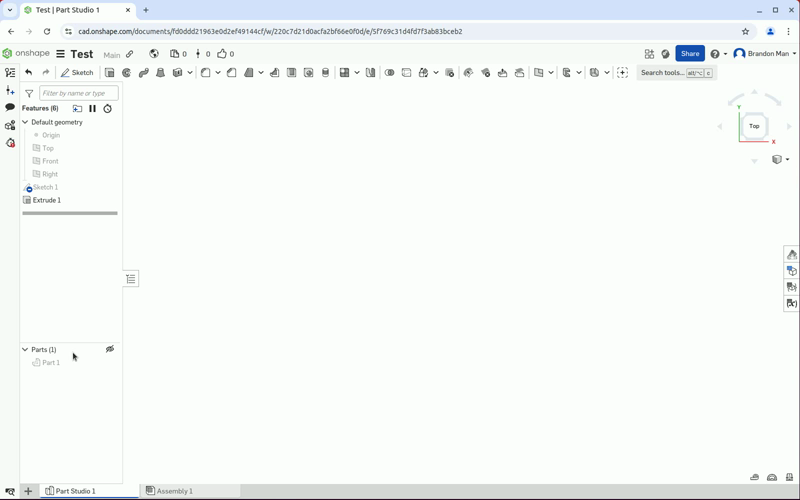
key_up(shift)
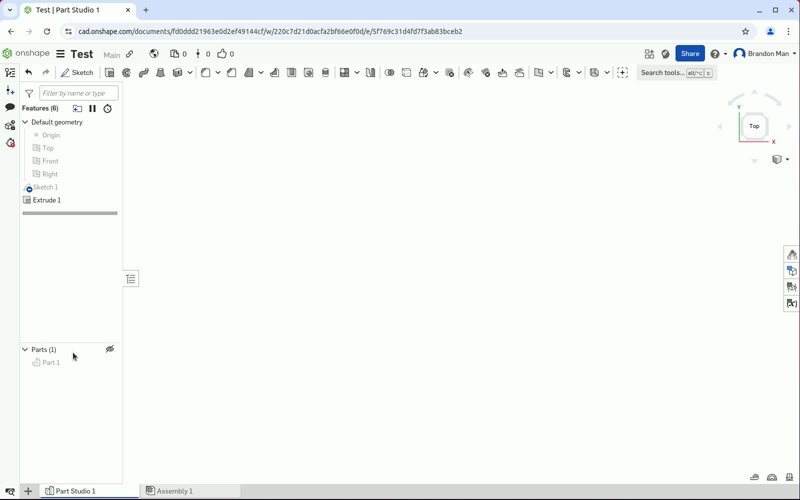
mouse_move(73, 352)
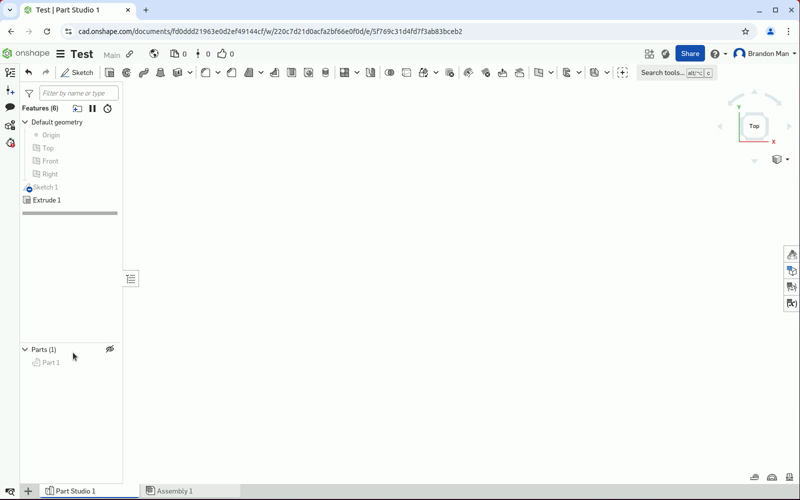
key(shift+y)
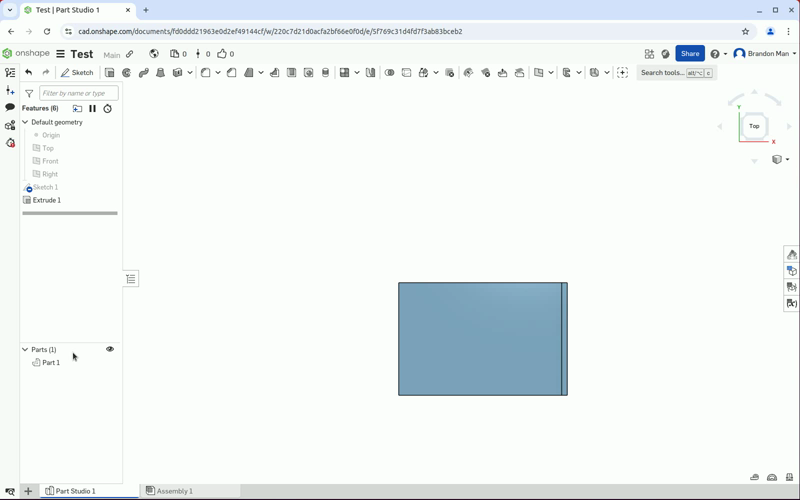
mouse_move(541, 75)
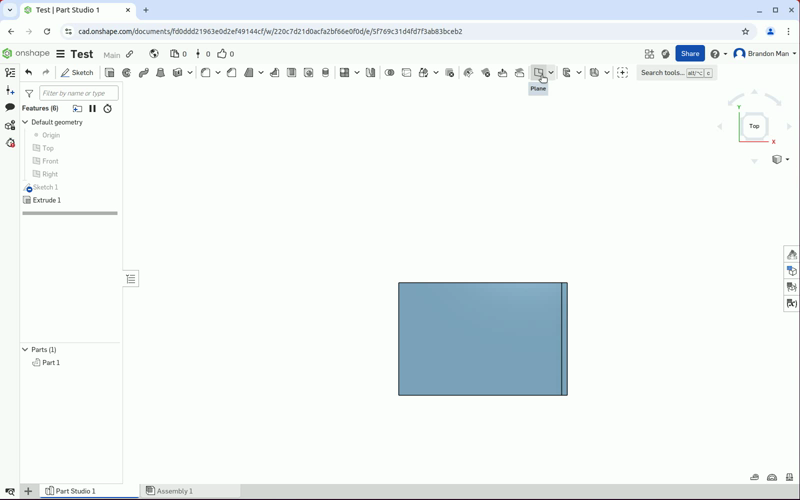
click(541, 75)
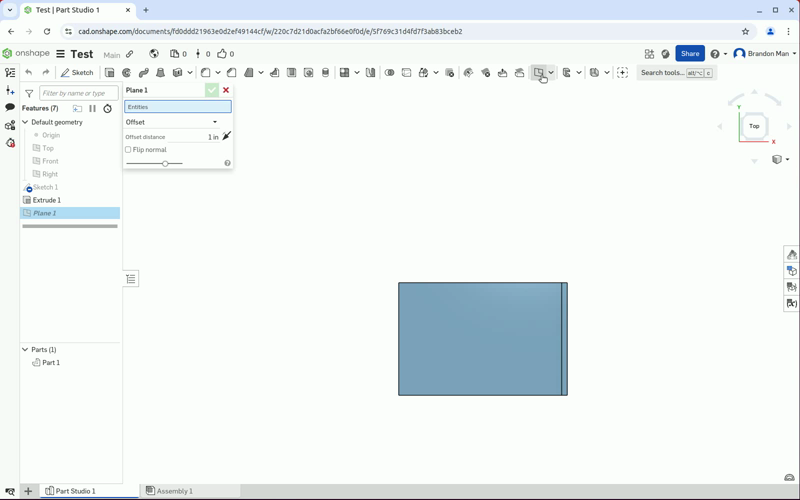
mouse_move(73, 150)
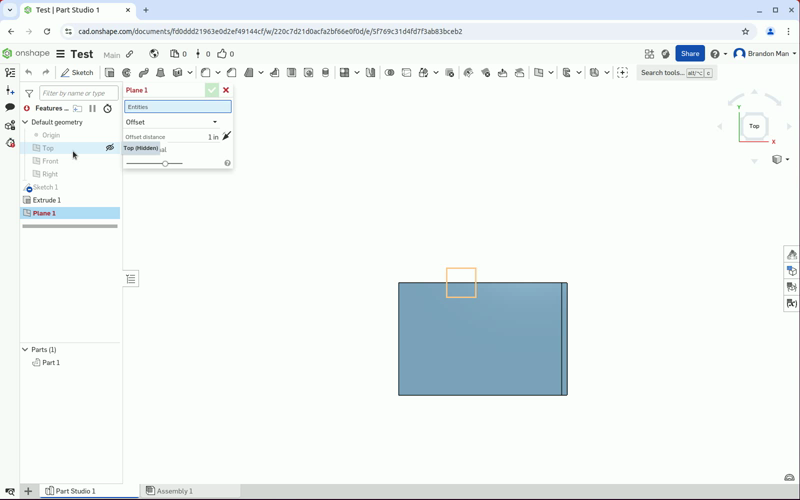
click(73, 150)
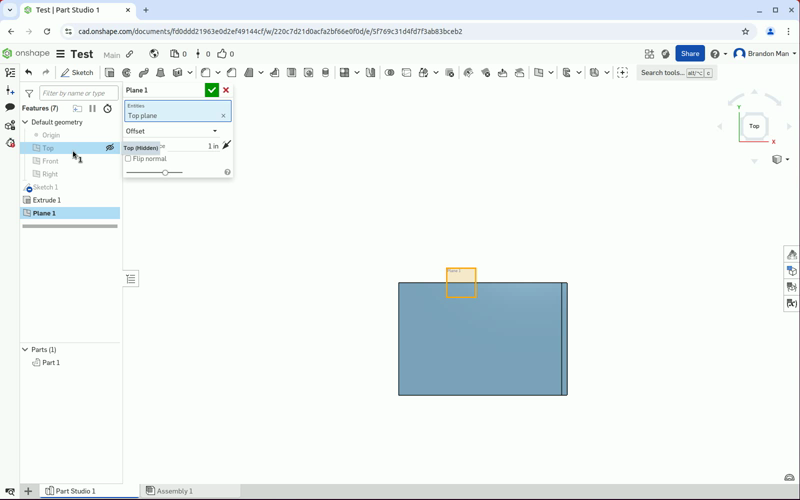
key(tab, 2)
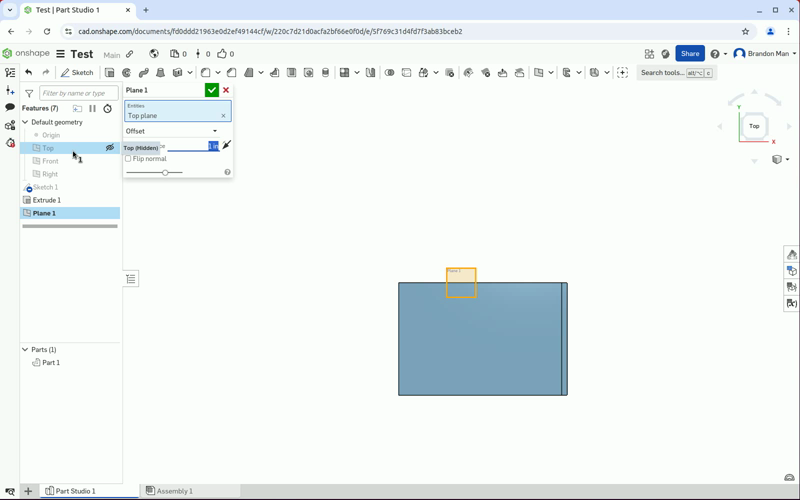
text(5.792)
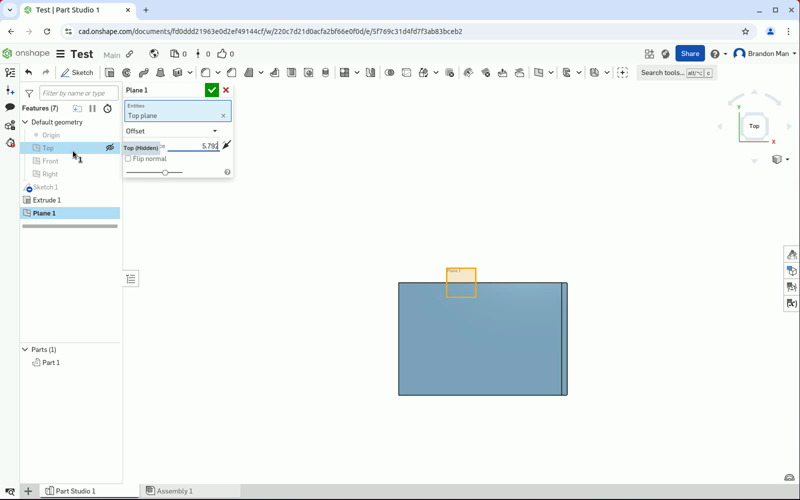
key(enter, 2)
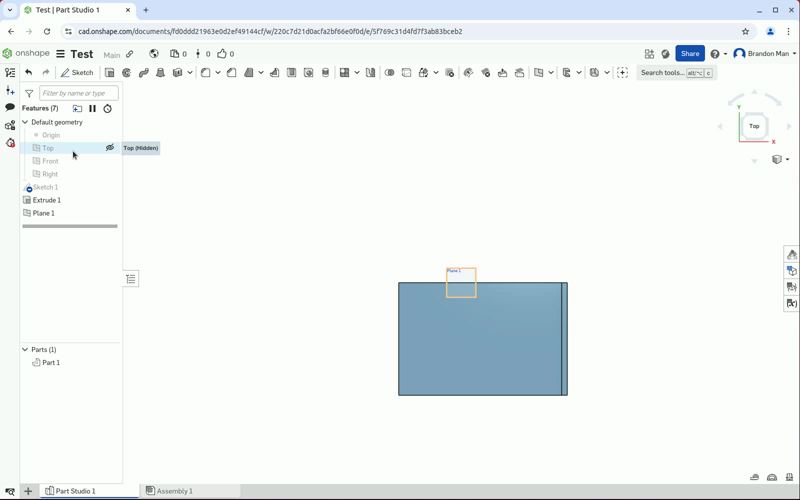
key(shift+s)
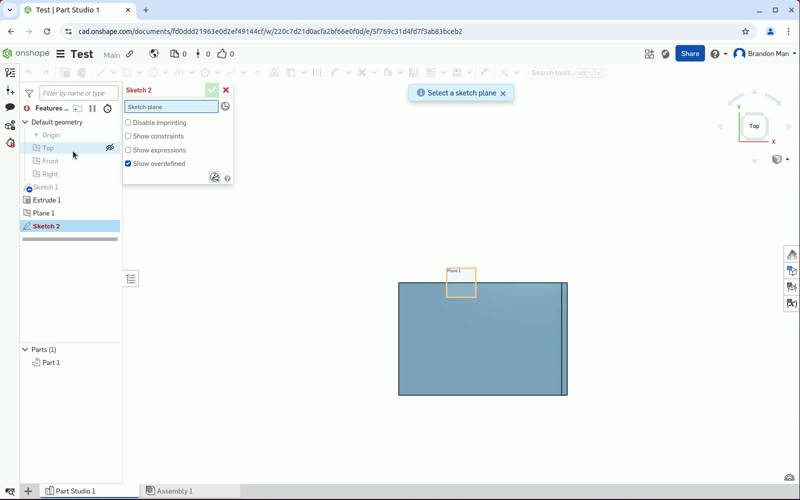
mouse_move(73, 215)
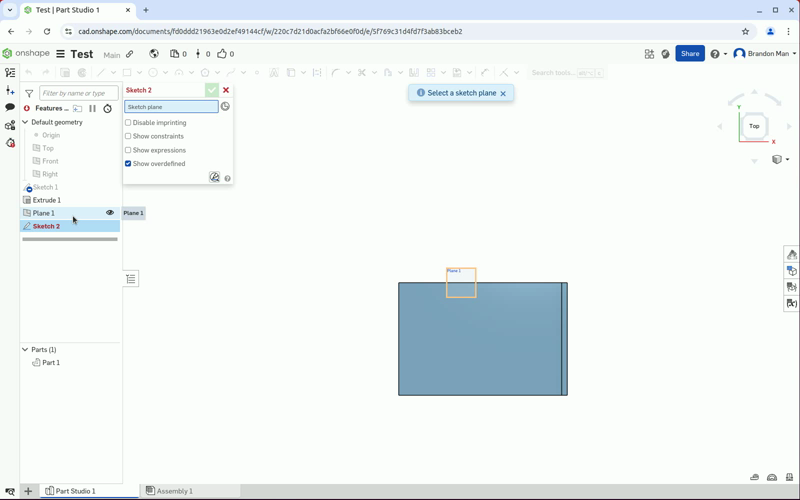
click(73, 215)
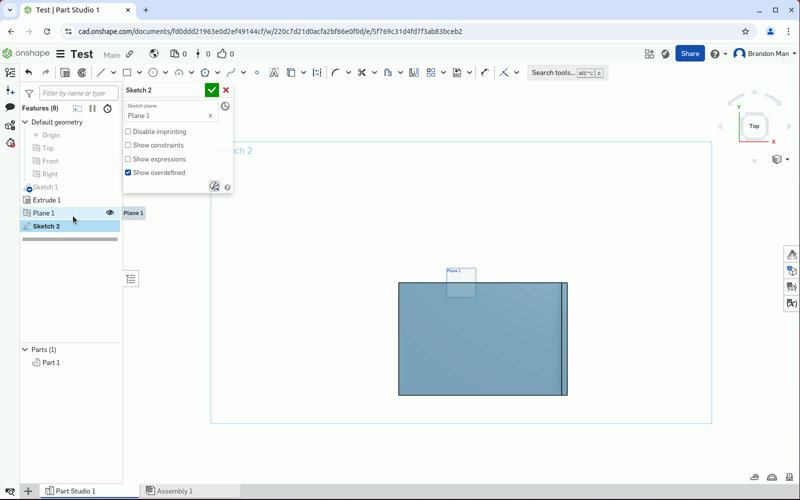
mouse_move(73, 352)
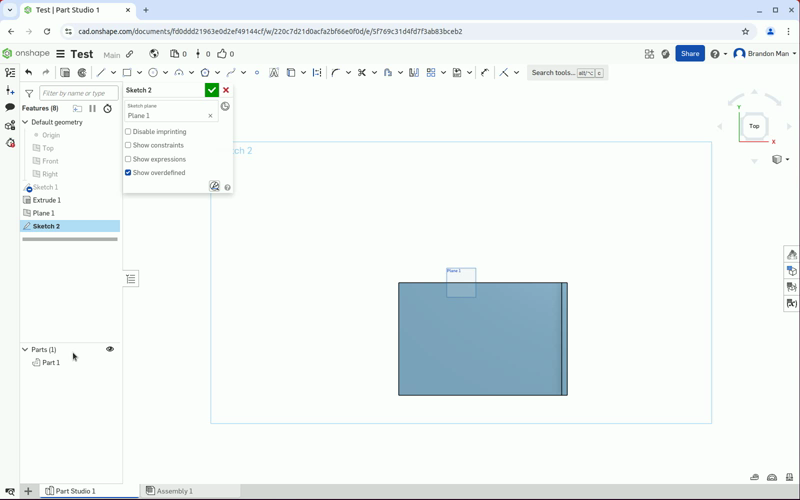
key(y)
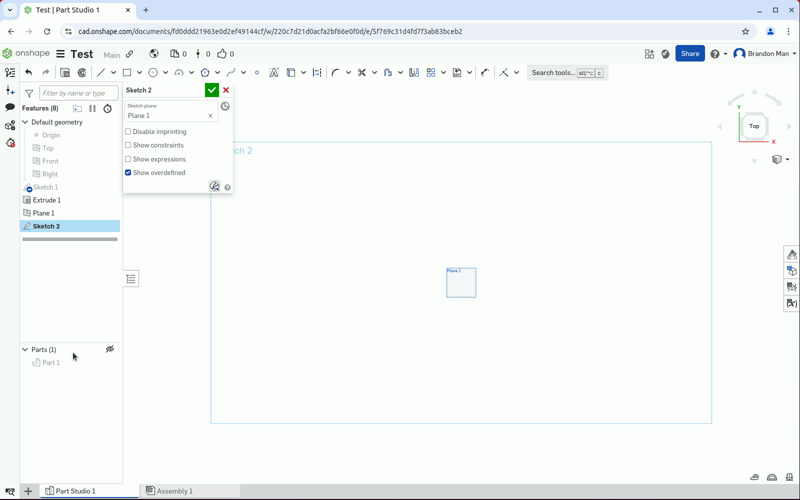
key(l)
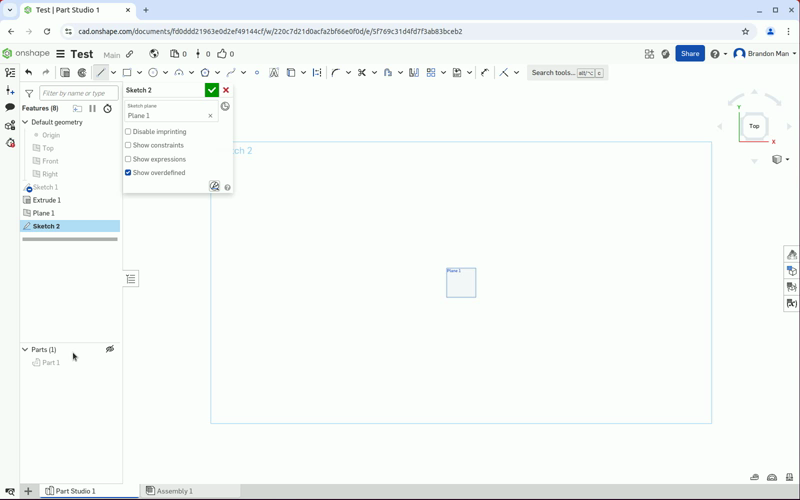
key_down(shift)
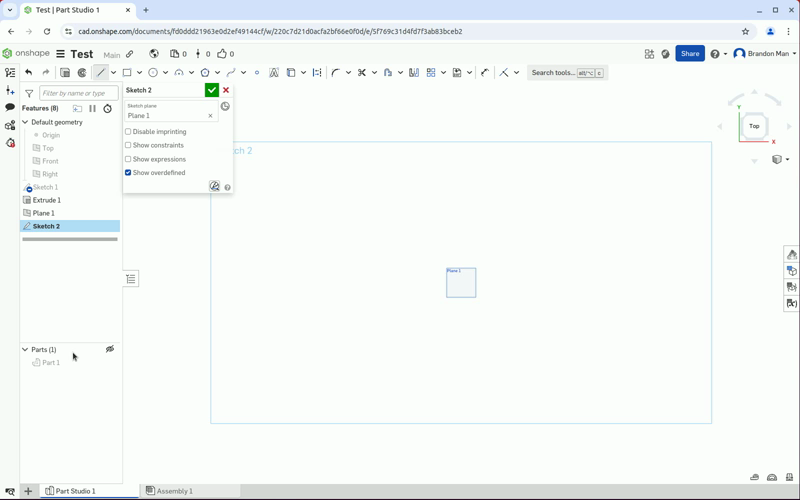
mouse_move(401, 391)
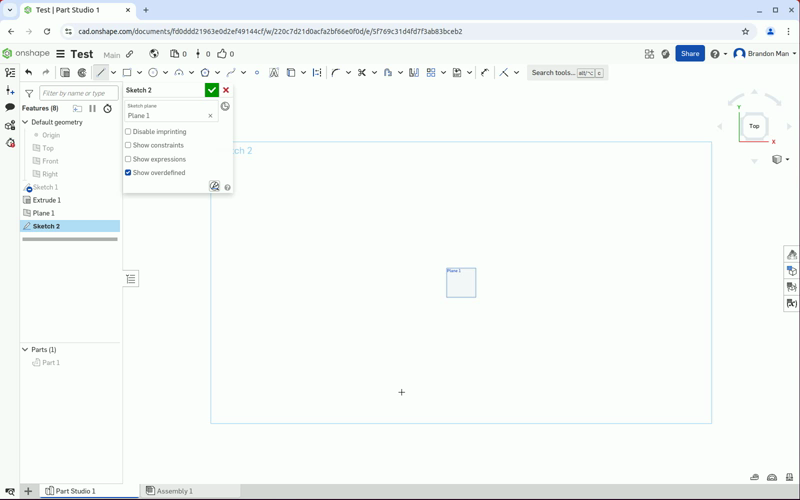
click(401, 391)
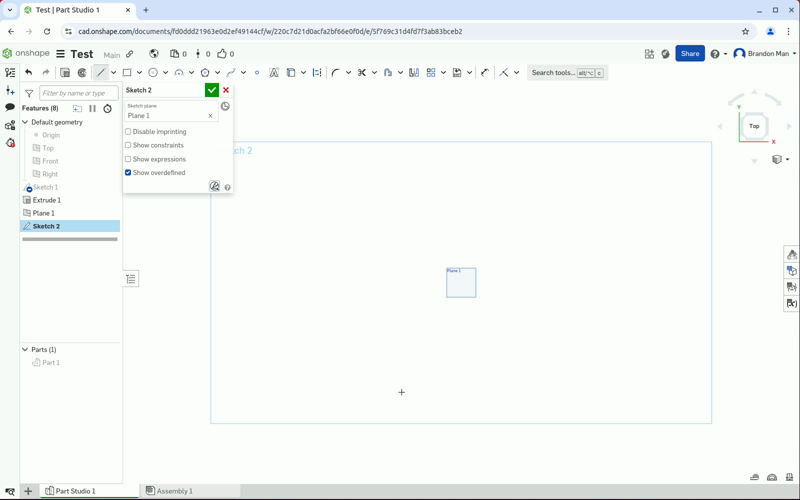
key_up(shift)
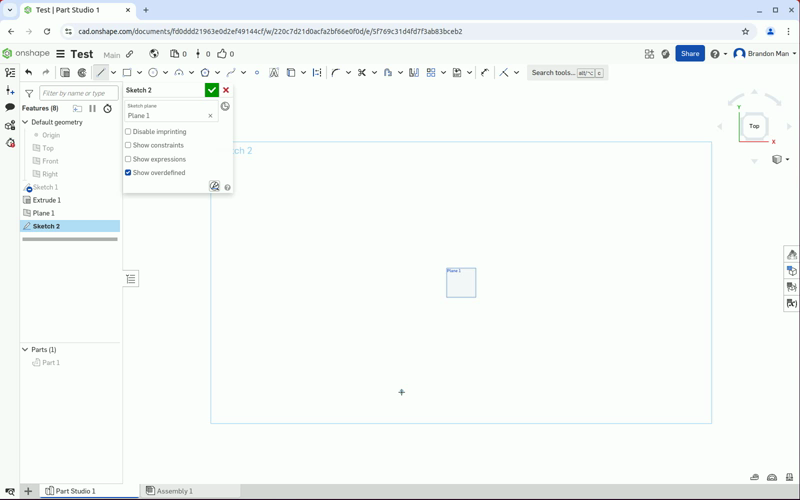
key_down(shift)
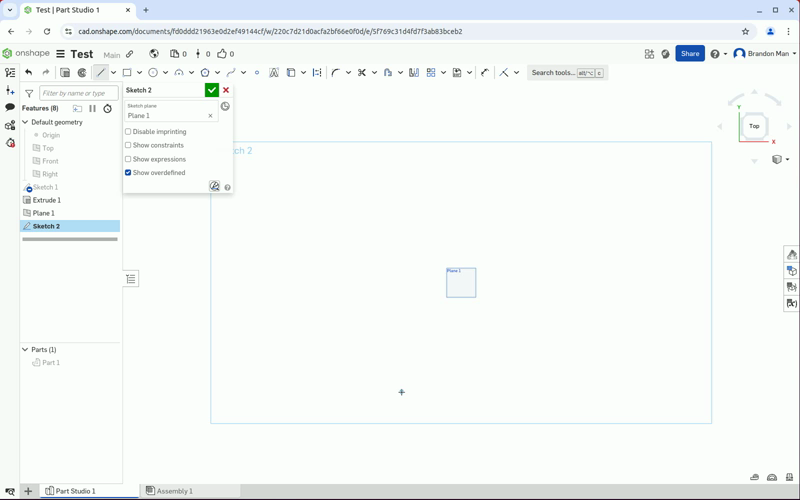
mouse_move(516, 391)
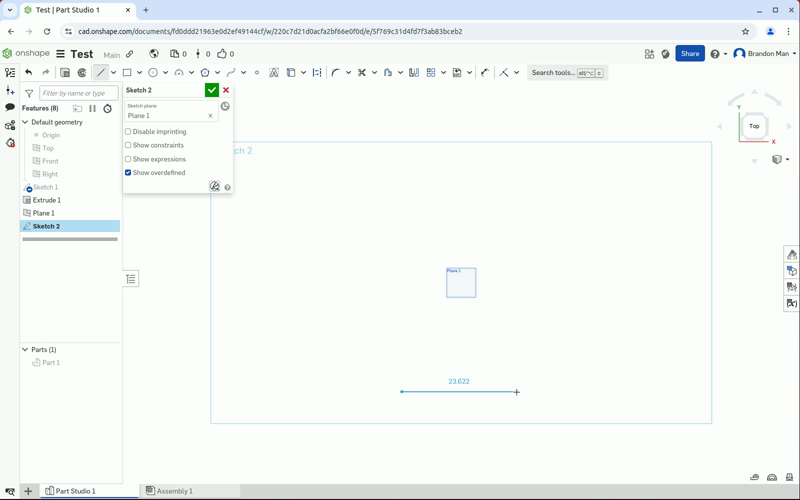
click(516, 391)
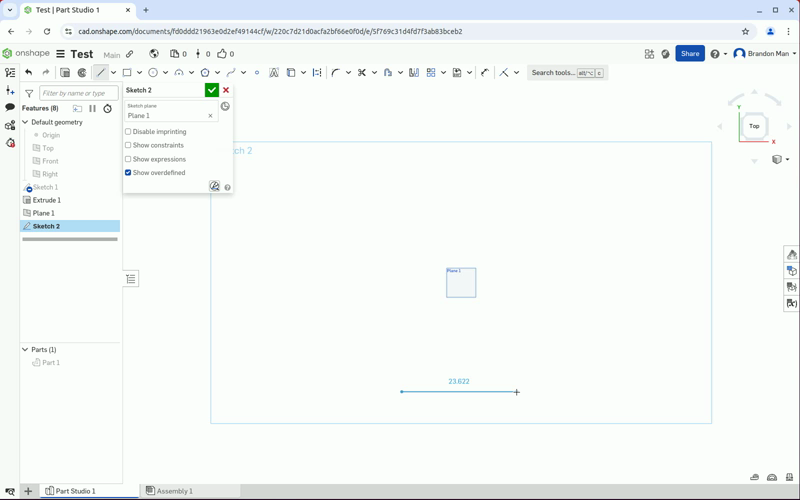
key_up(shift)
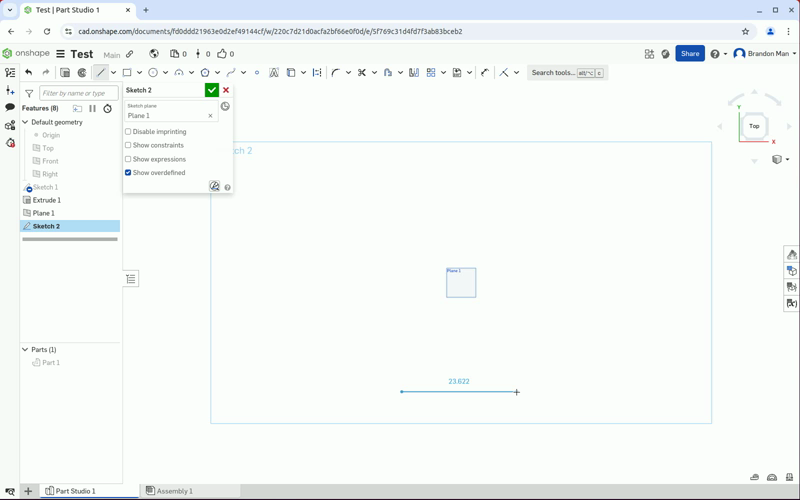
key_down(shift)
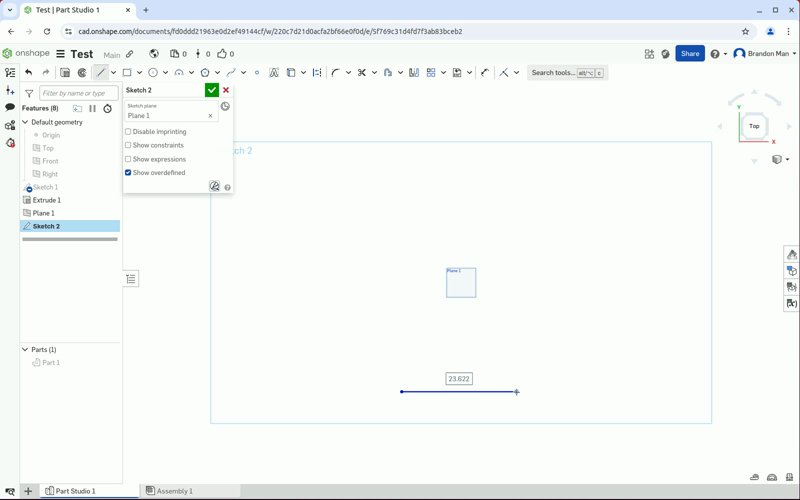
mouse_move(516, 286)
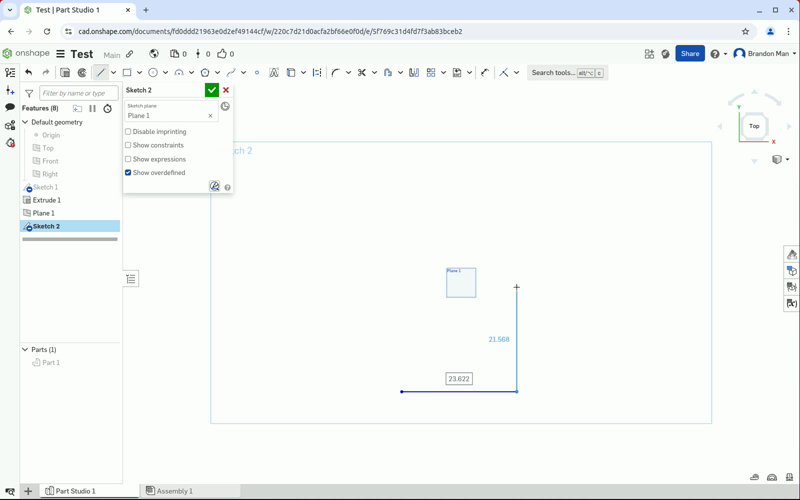
click(516, 286)
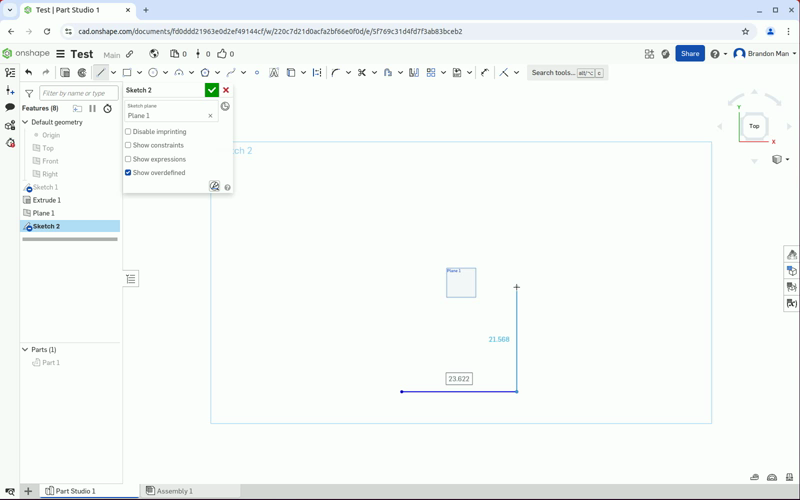
key_up(shift)
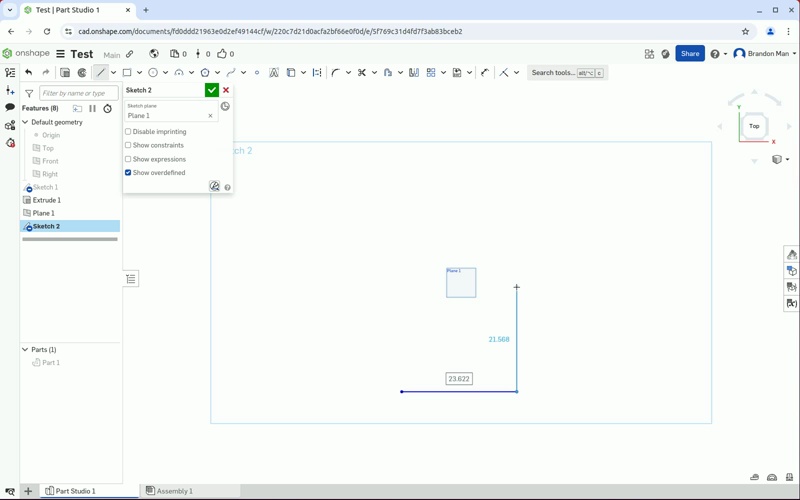
key_down(shift)
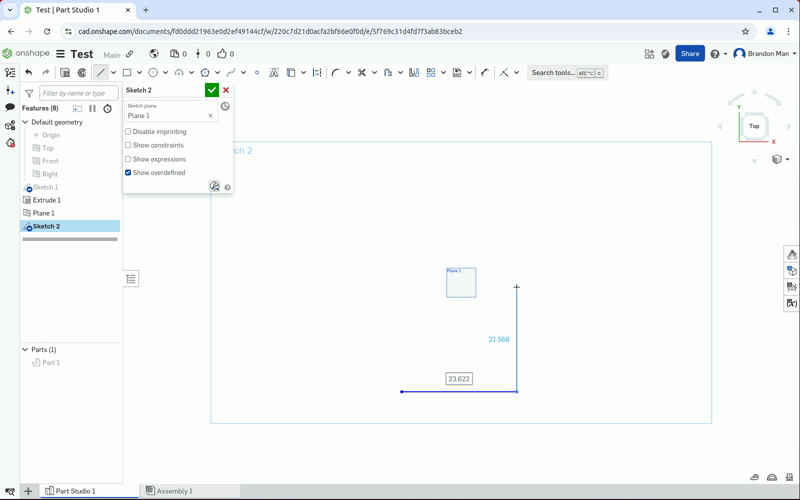
mouse_move(401, 286)
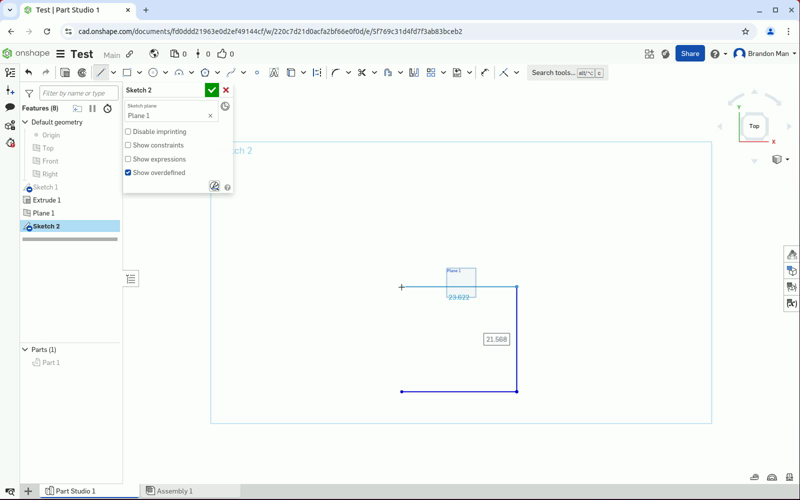
click(401, 286)
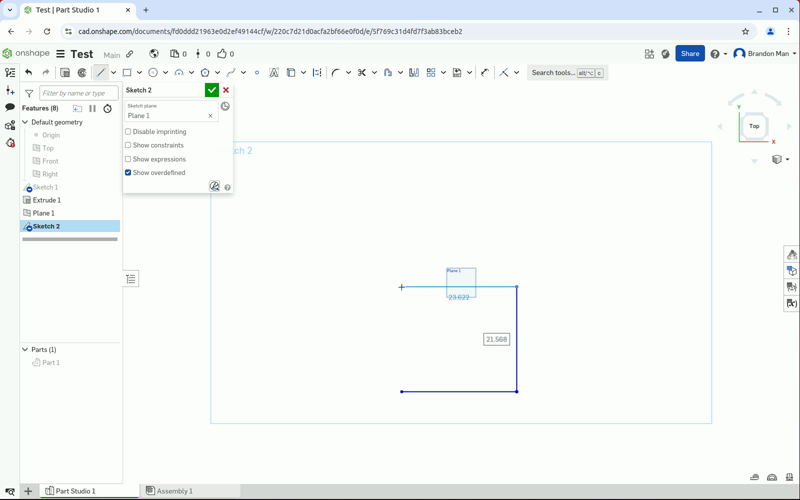
key_up(shift)
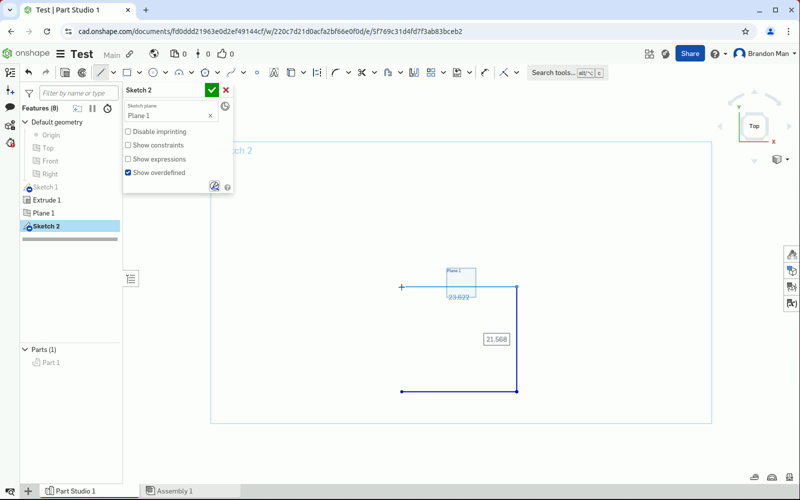
key_down(shift)
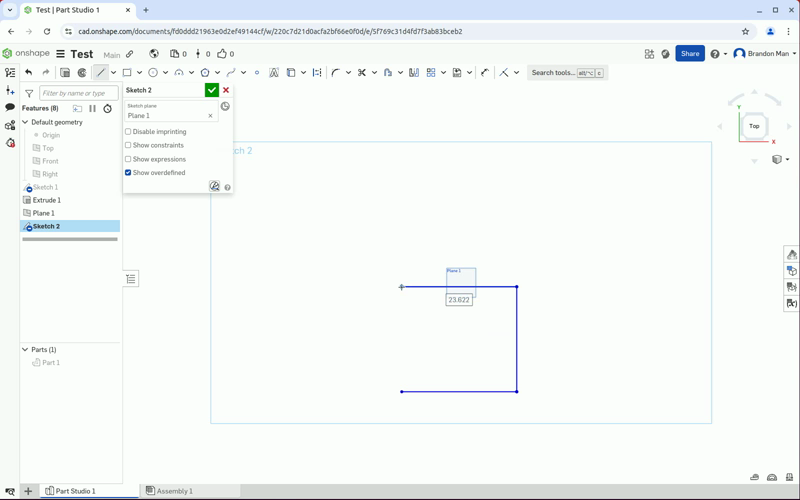
mouse_move(401, 391)
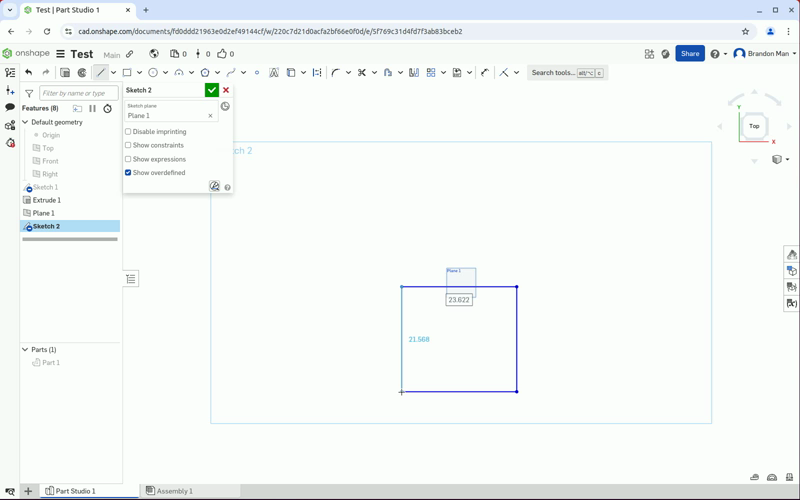
key_up(shift)
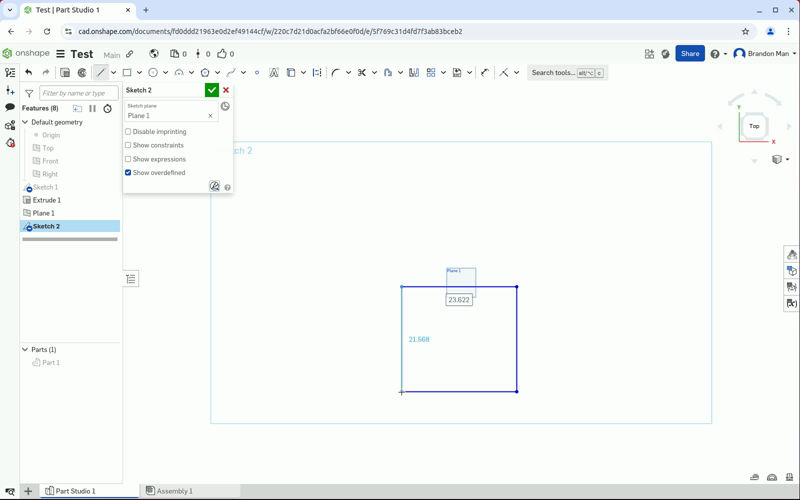
click(401, 391)
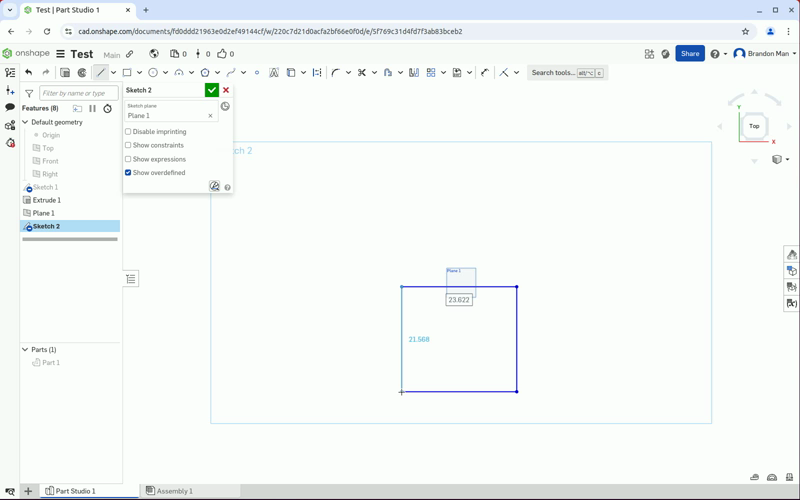
key(esc)
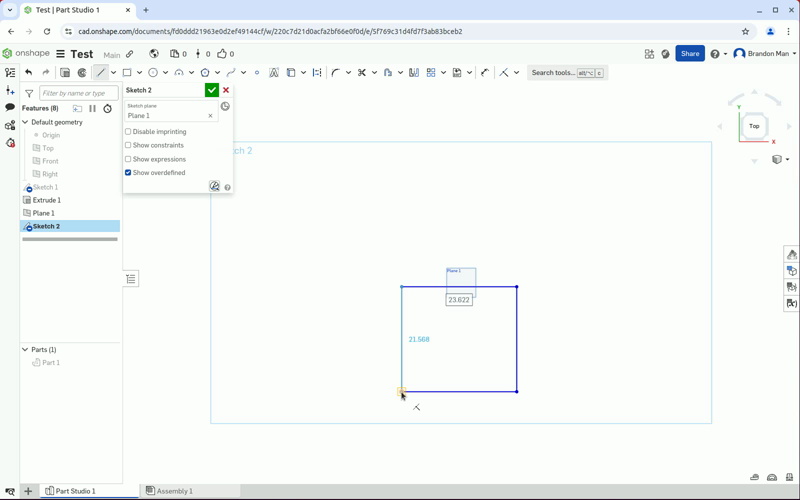
mouse_move(441, 302)
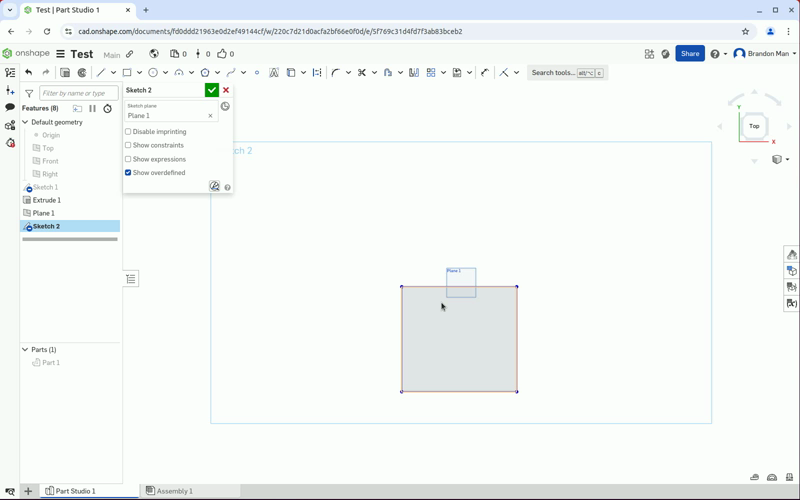
click(441, 302)
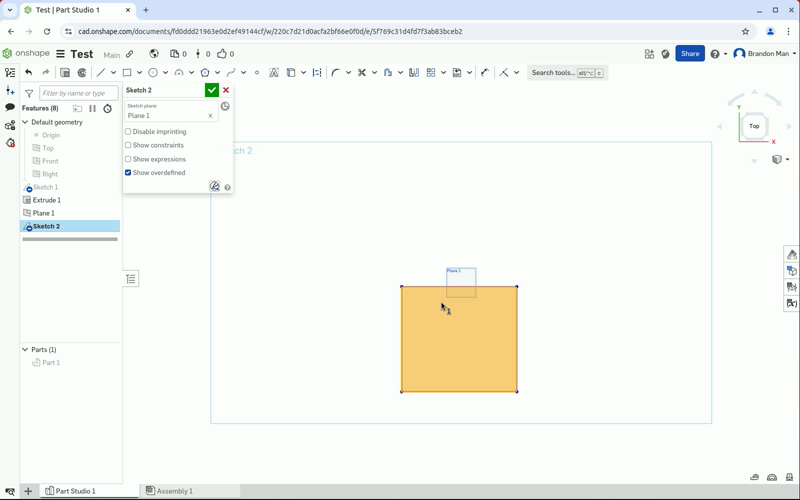
mouse_move(73, 352)
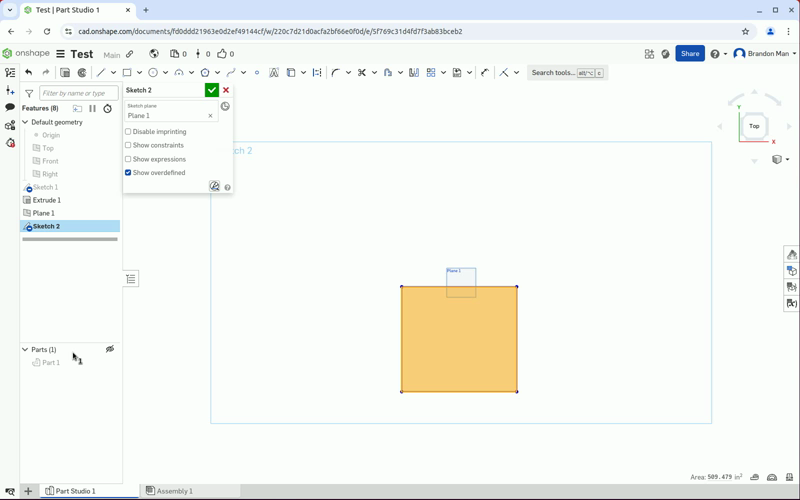
key(shift+y)
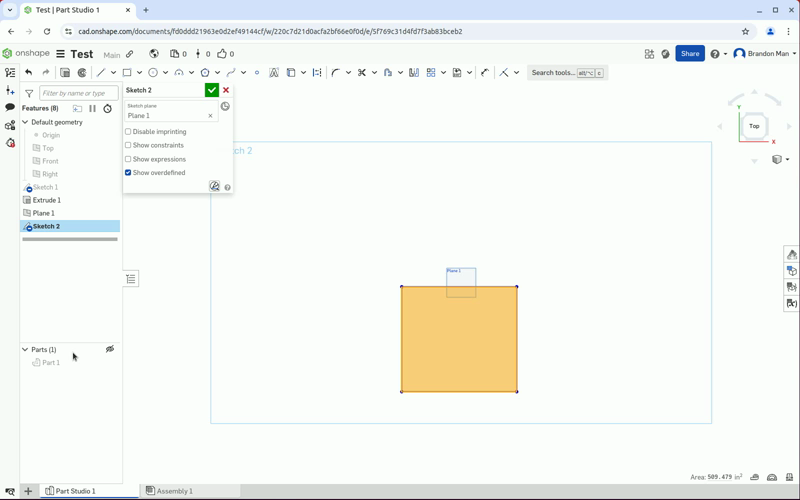
key(shift+e)
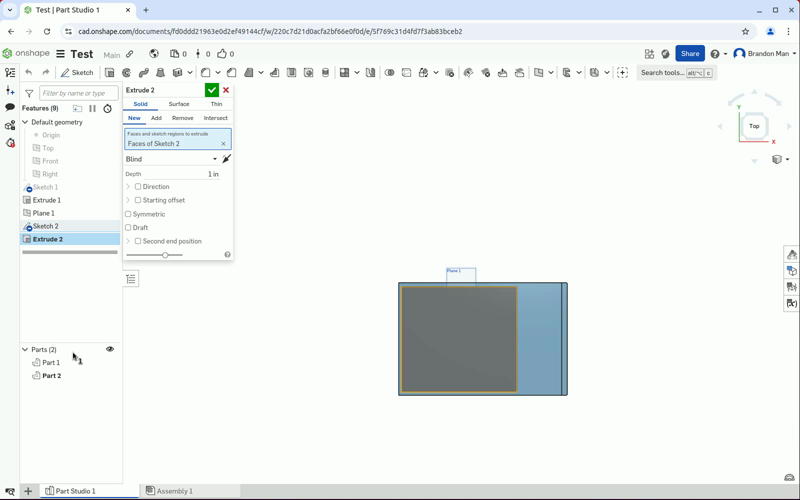
mouse_move(143, 106)
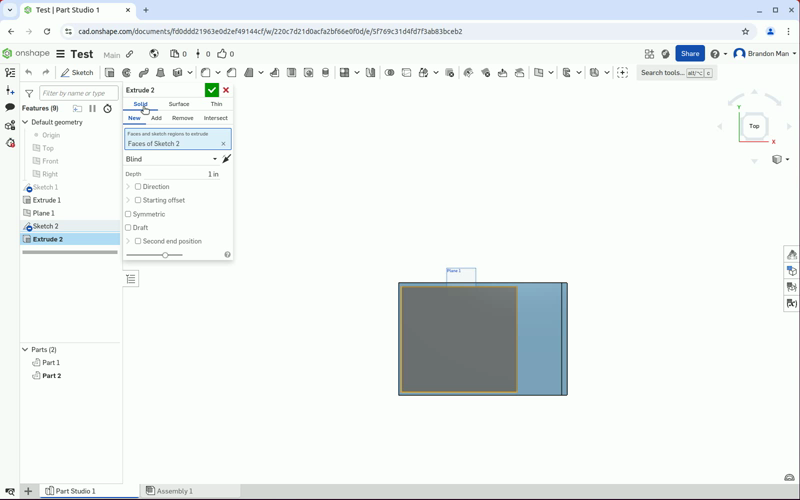
click(143, 106)
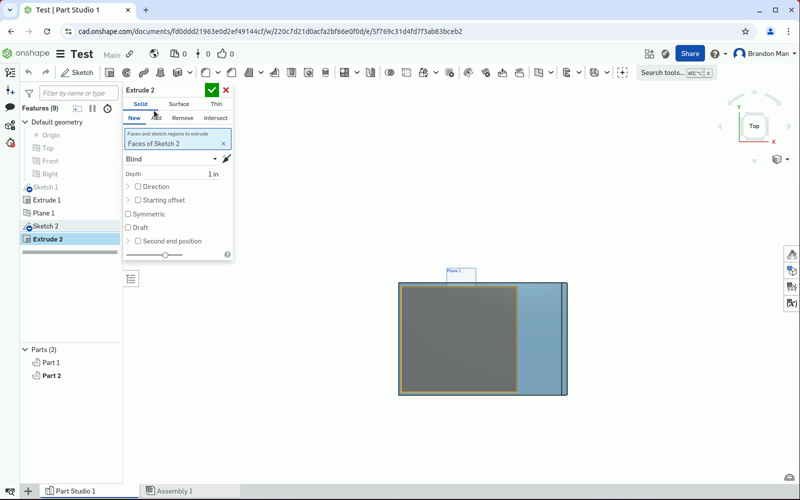
mouse_move(186, 120)
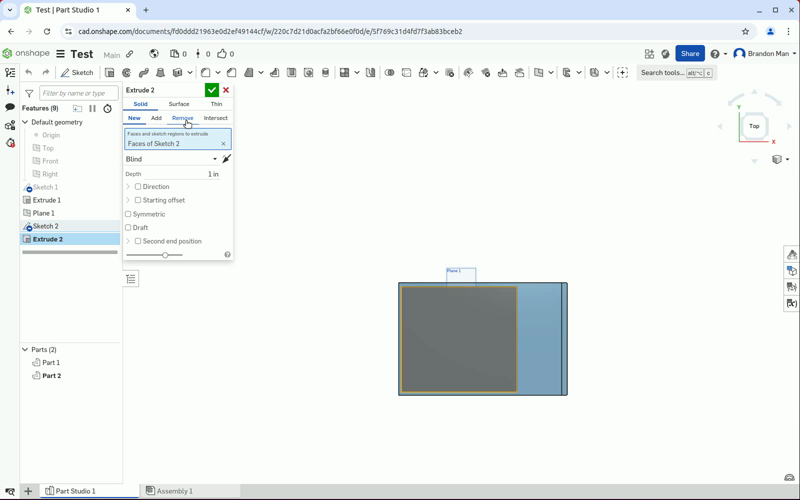
click(186, 120)
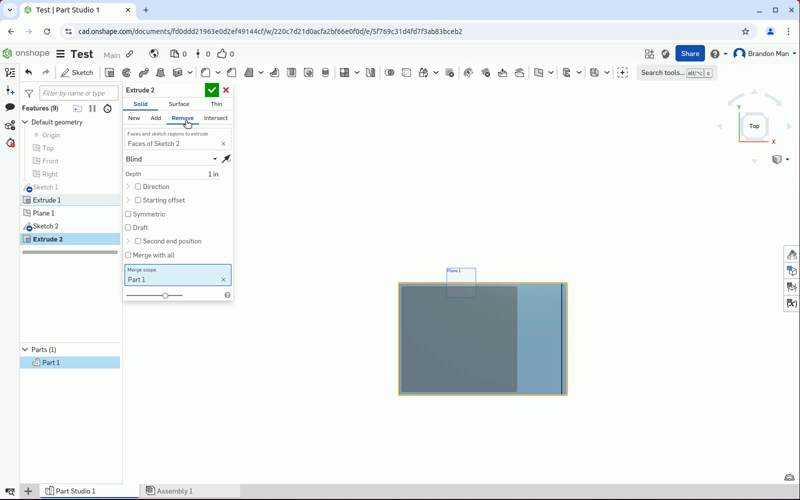
key(tab, 4)
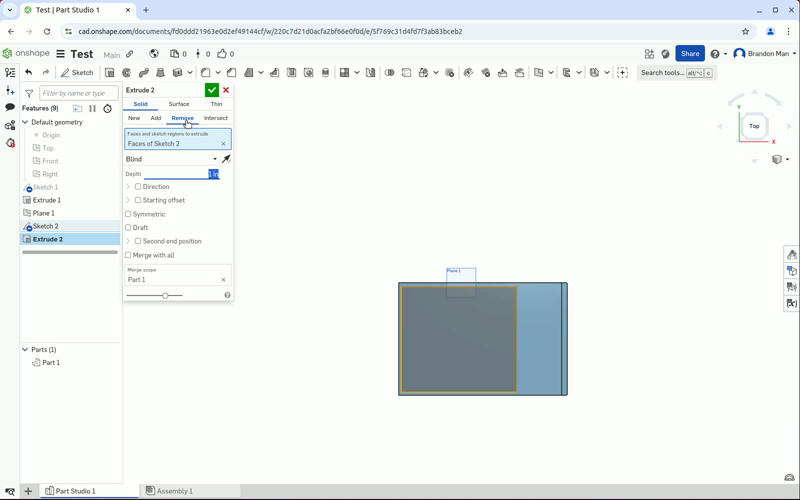
text(5.296)
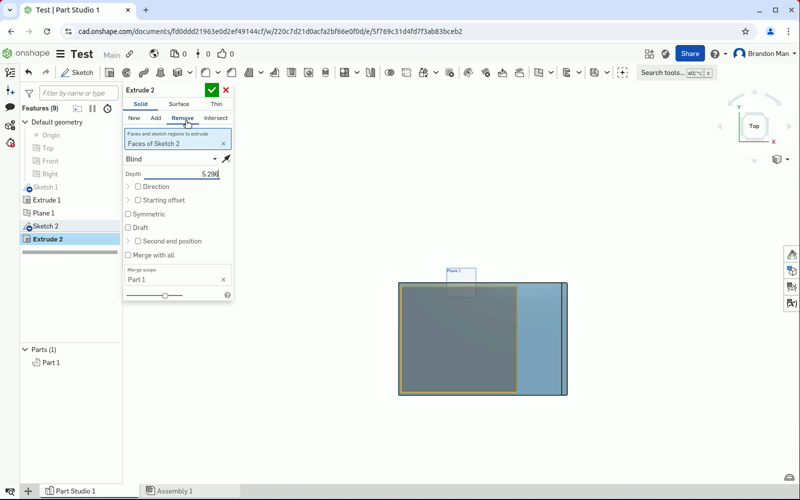
key(tab, 6)
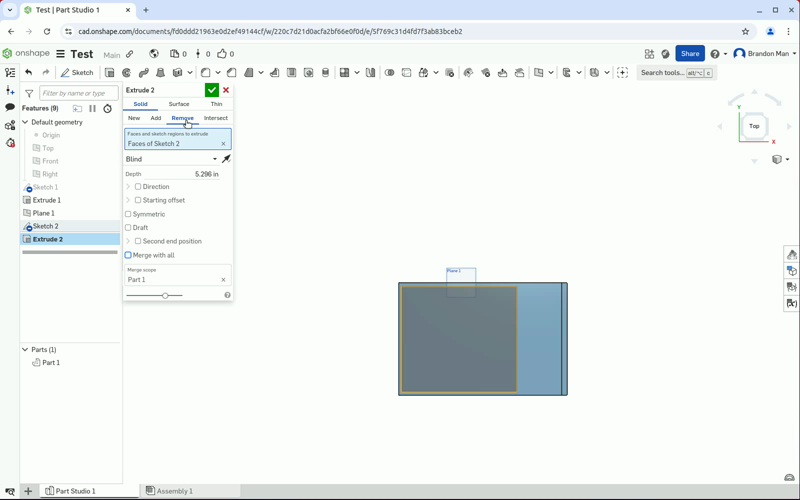
key(space)
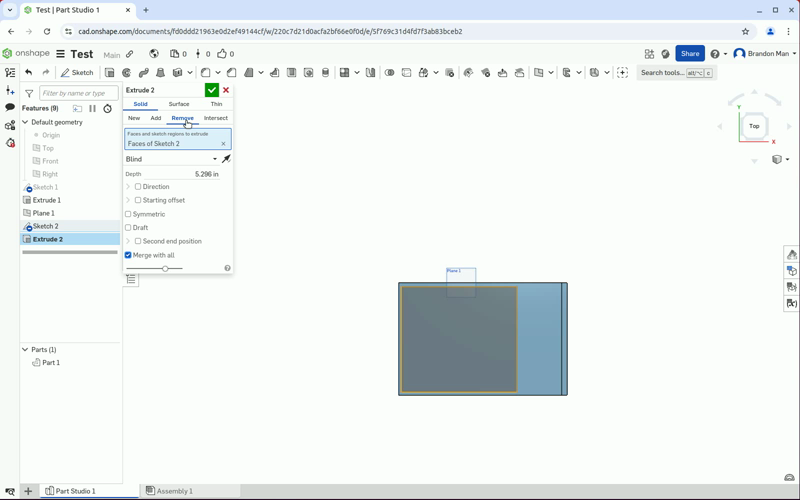
key(enter)
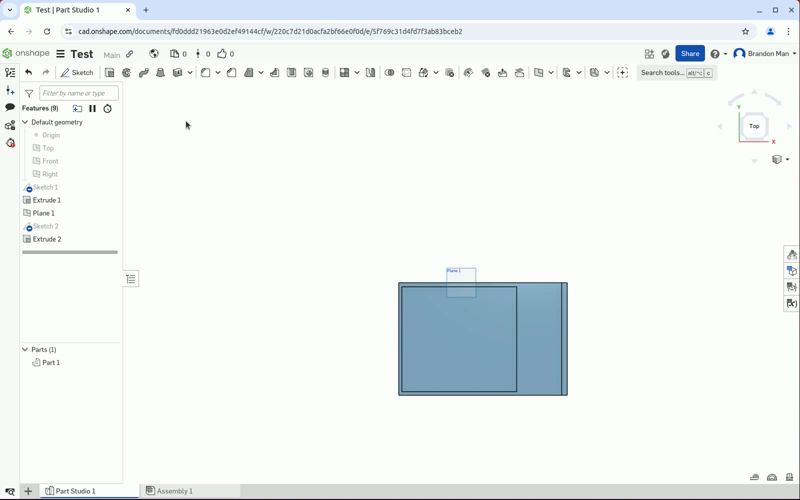
key(shift+h)
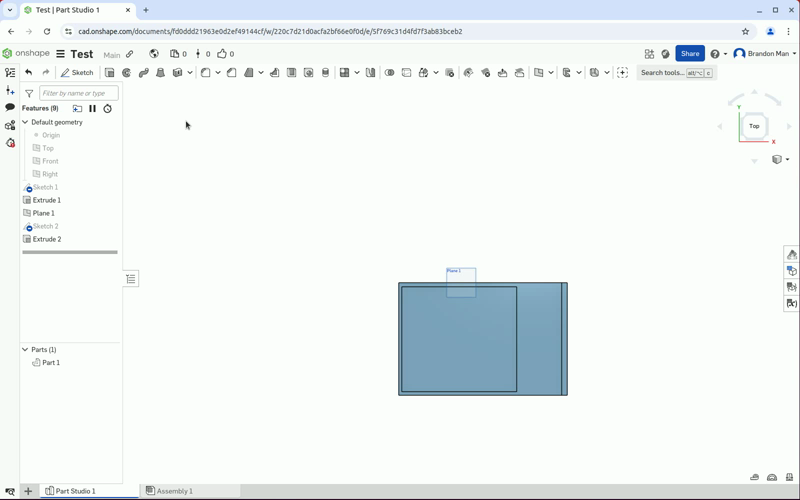
key(shift+h)
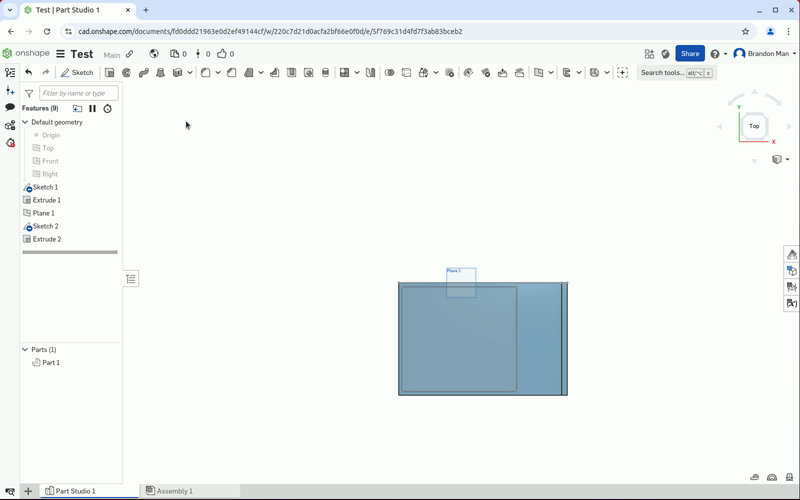
key(shift+7)
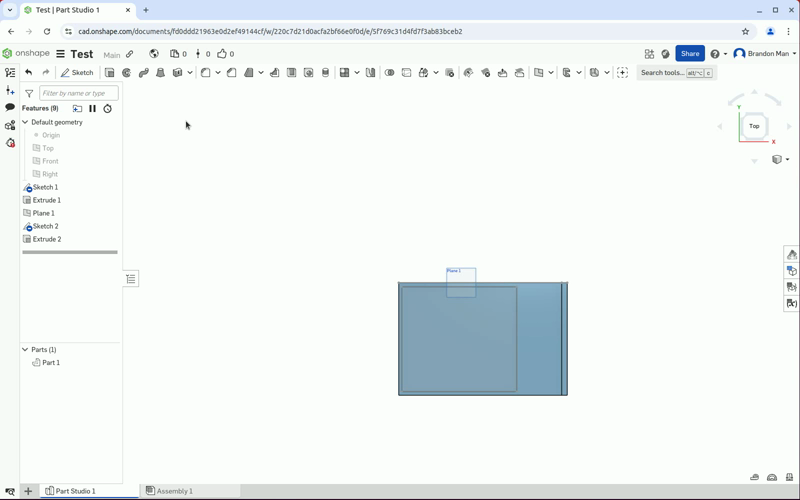
key(up, 3)
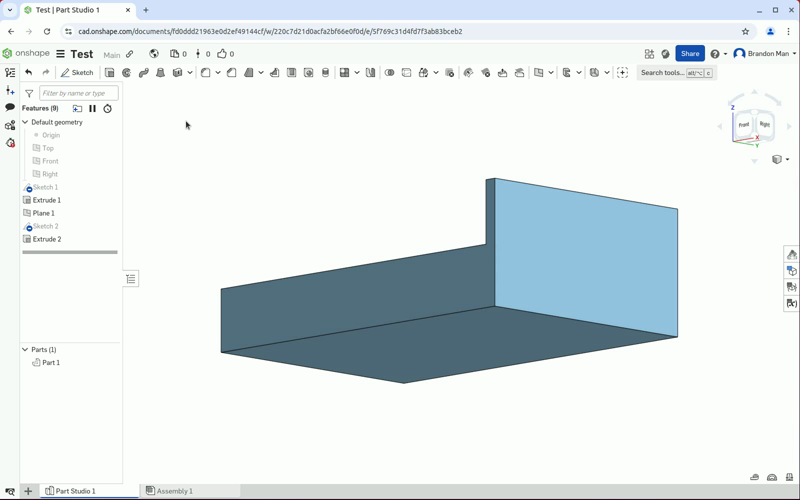
key(left, 3)
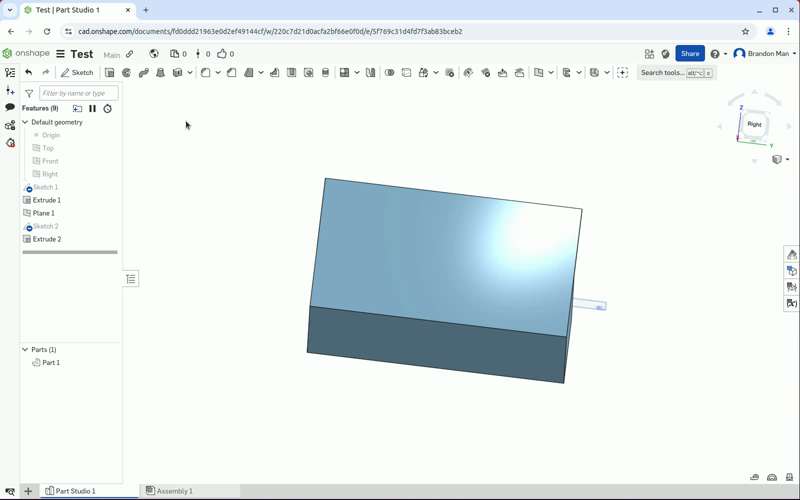
key(right, 3)
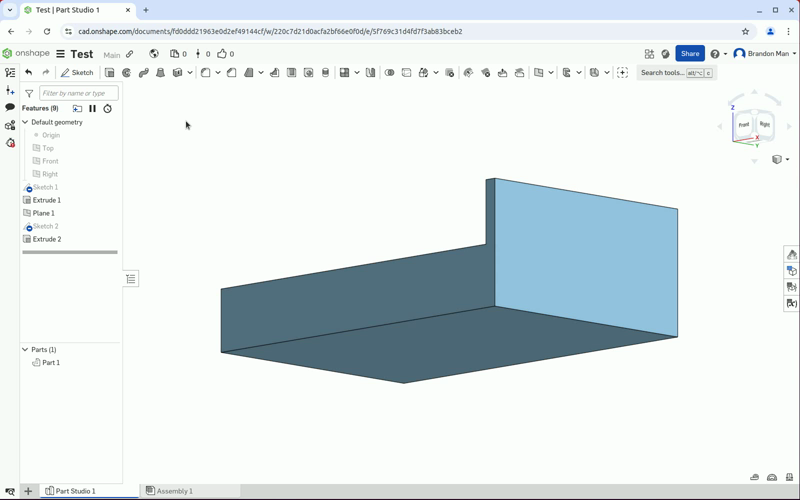
key(down, 3)
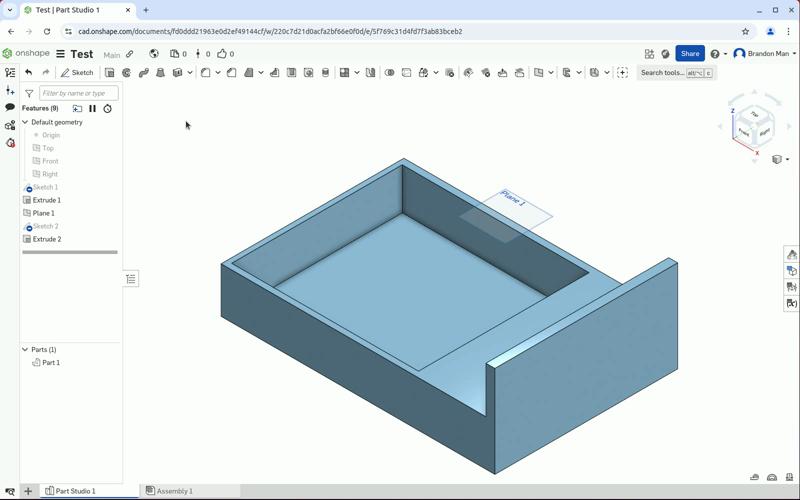
mouse_move(73, 189)
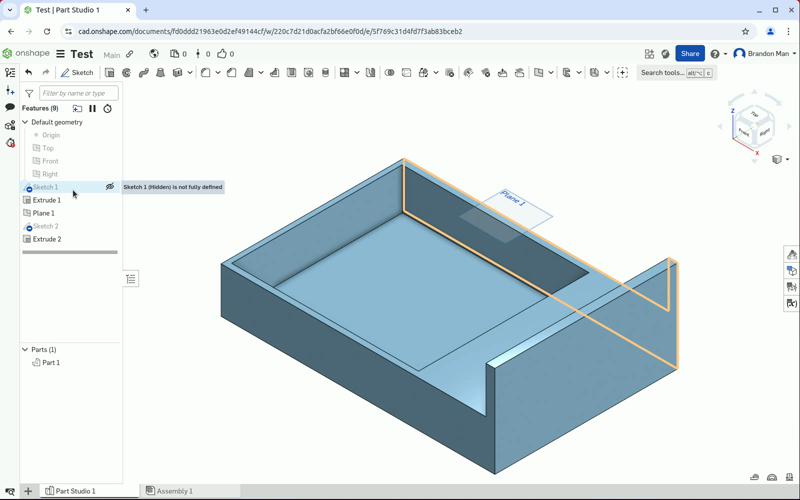
click(73, 189)